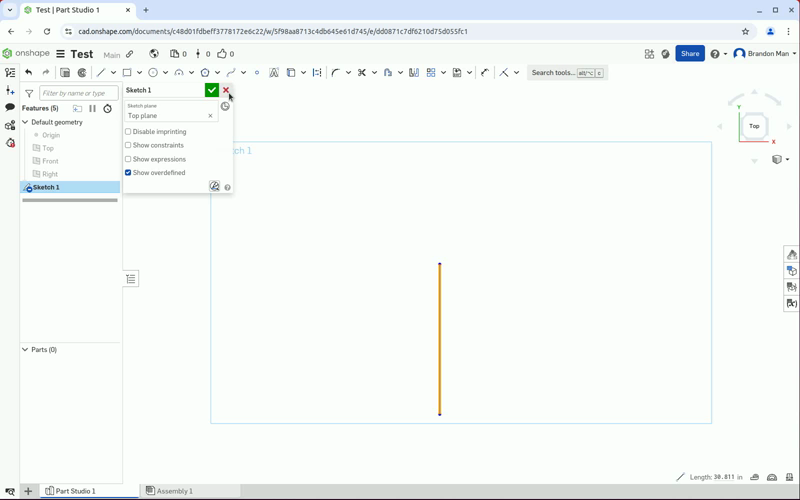
key(shift+h)
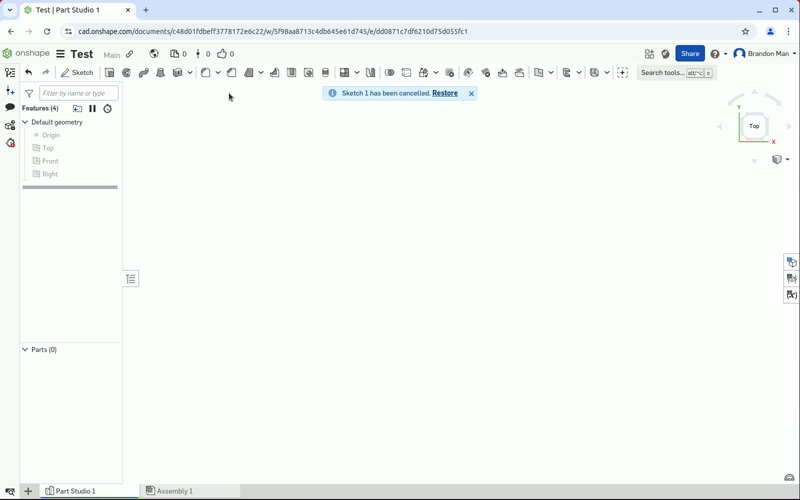
mouse_move(73, 352)
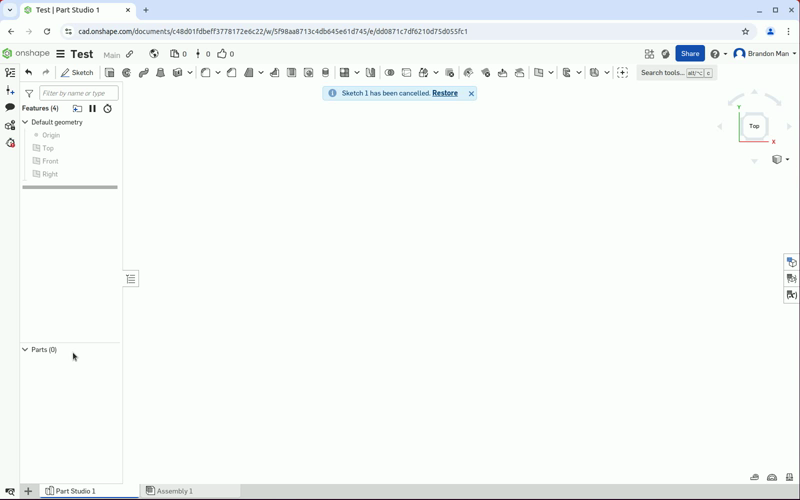
key(y)
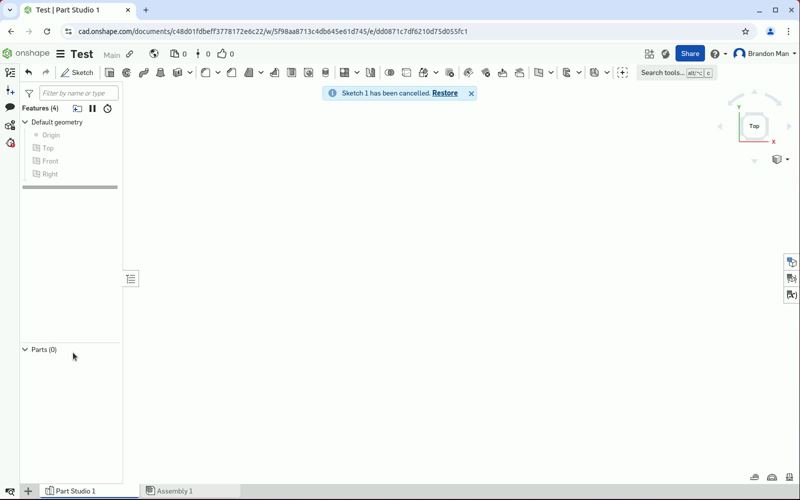
key(shift+p)
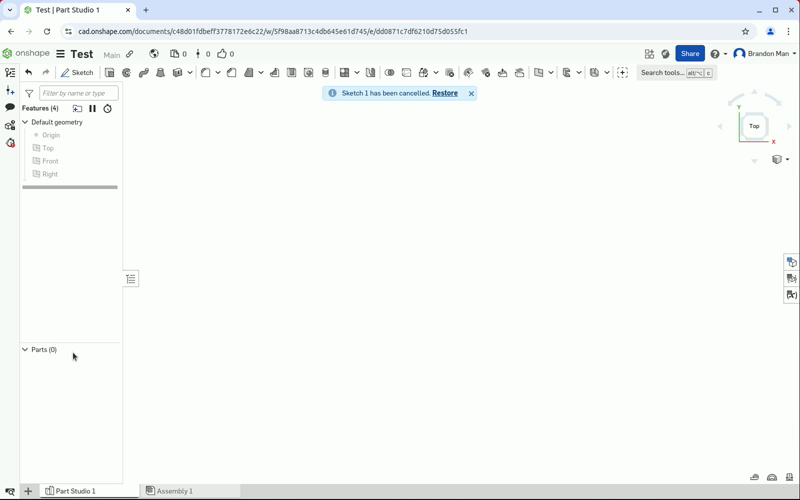
key(space)
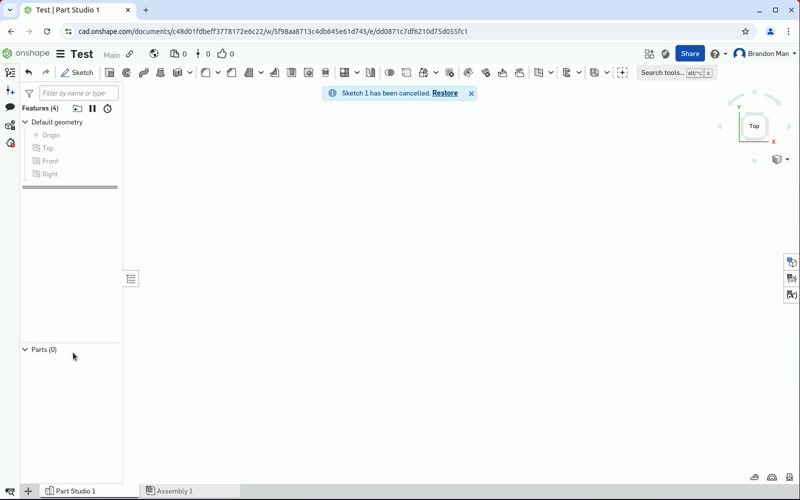
key_down(shift)
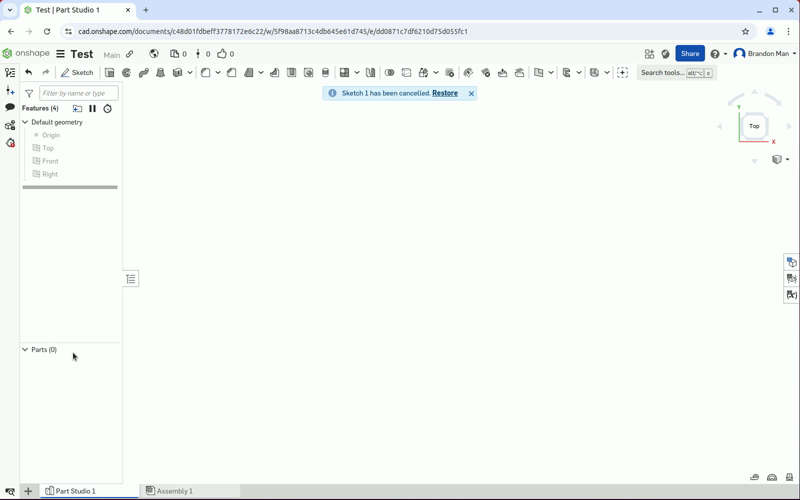
key(up)
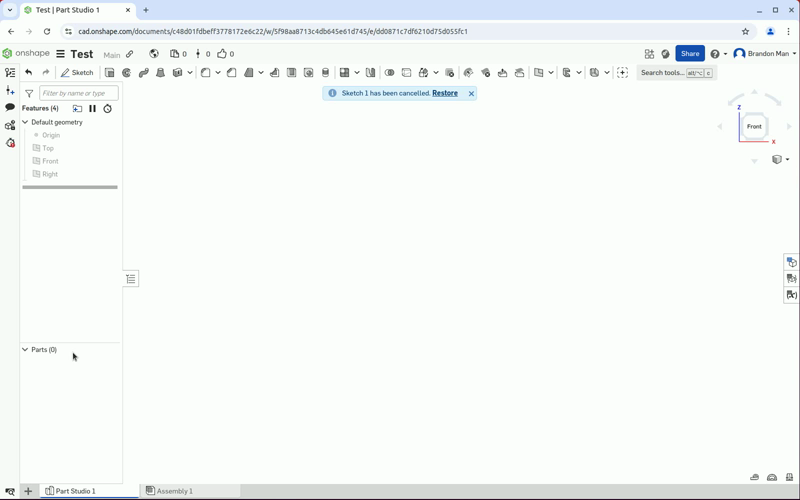
key_up(shift)
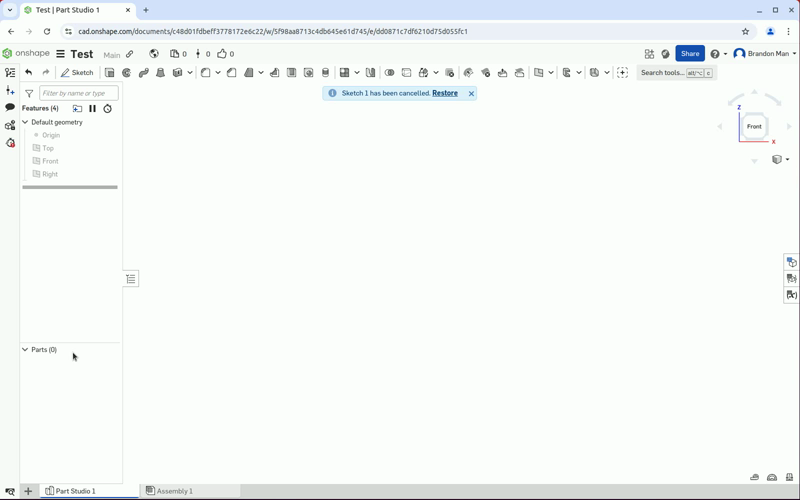
mouse_move(73, 352)
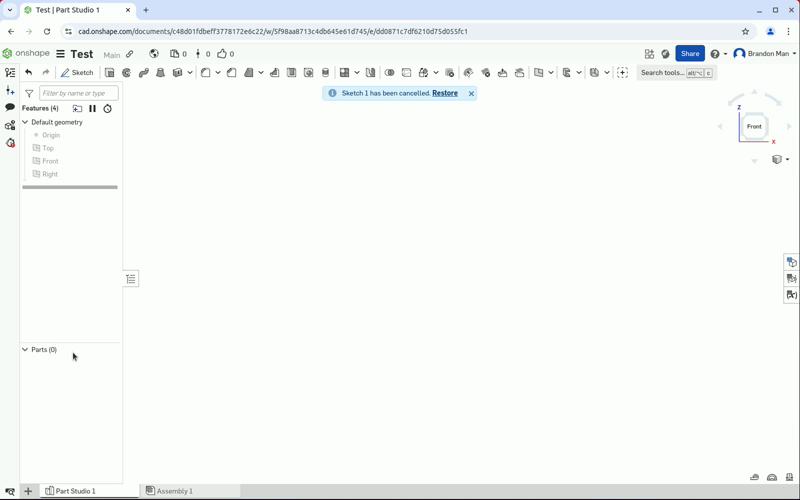
key(shift+y)
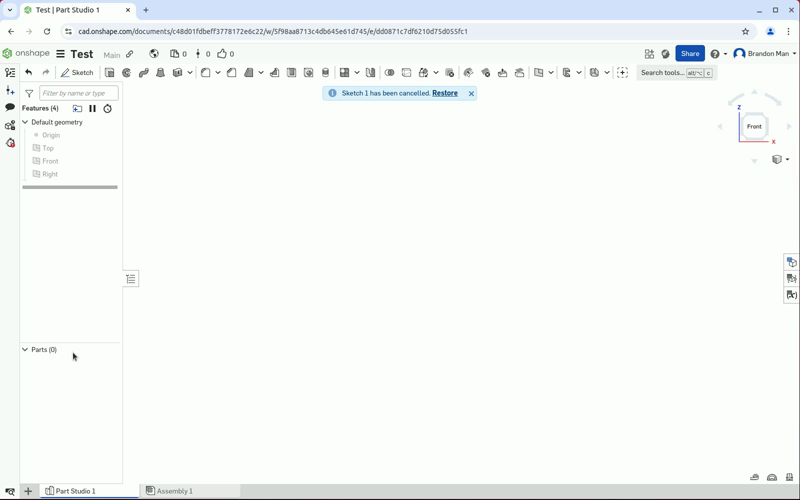
key(shift+s)
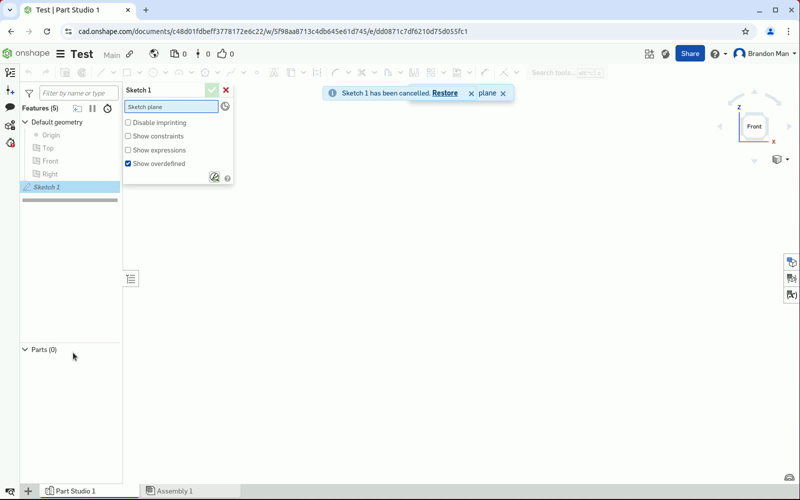
mouse_move(73, 163)
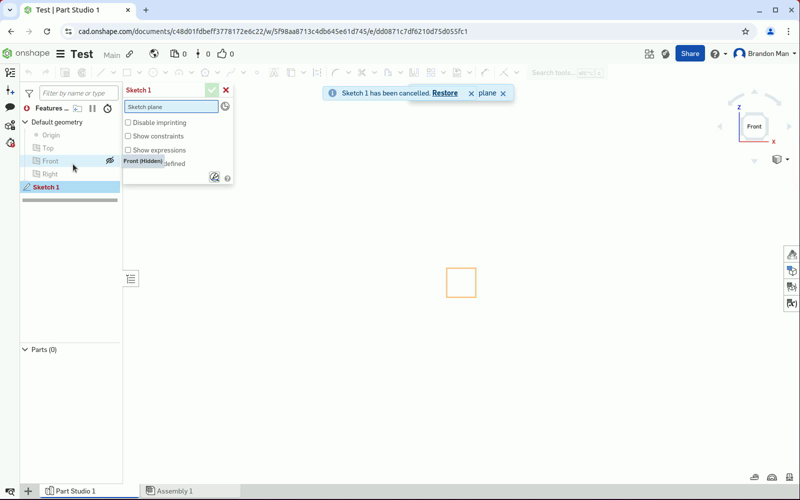
click(73, 163)
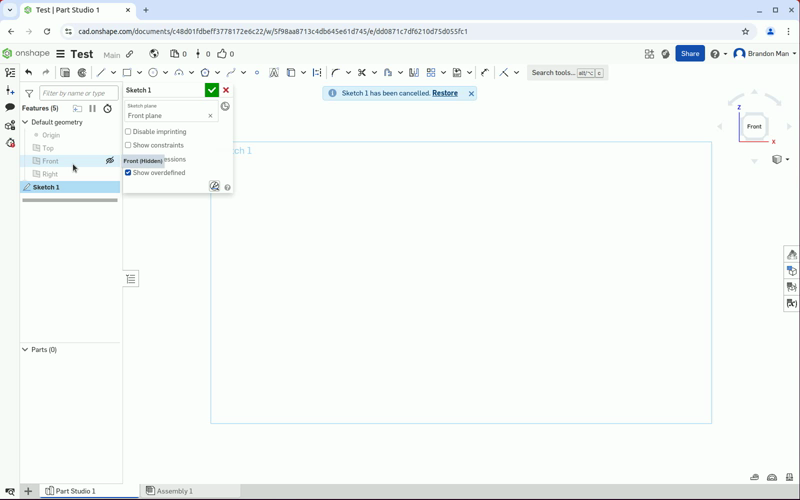
mouse_move(73, 352)
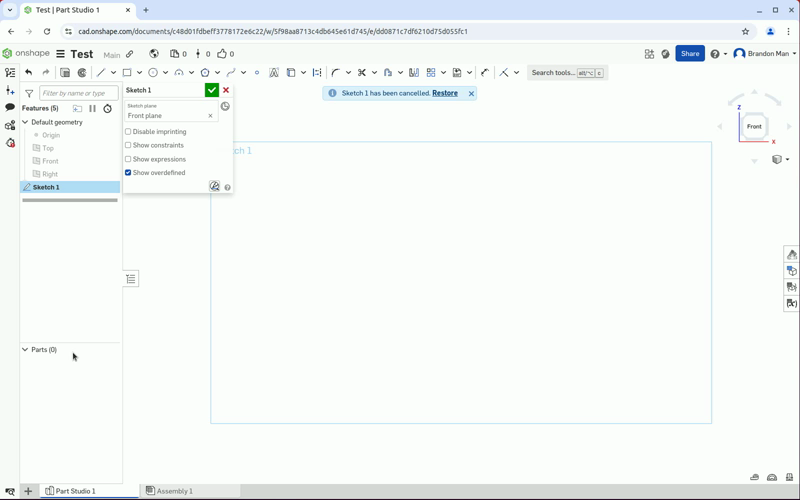
key(y)
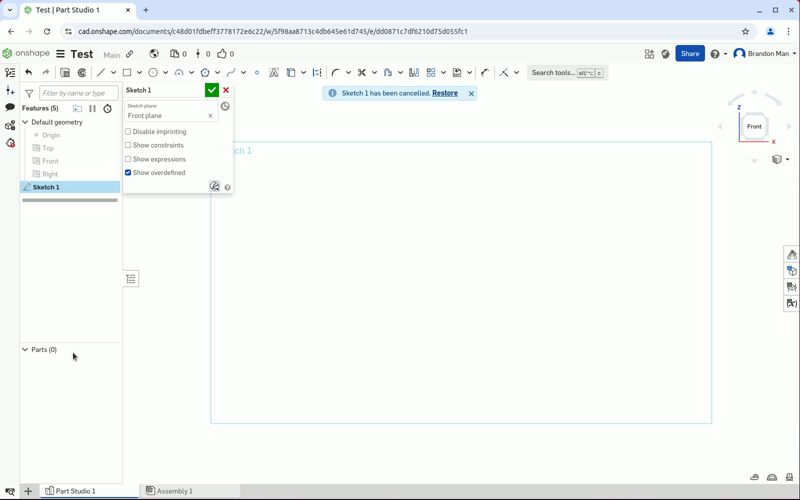
key(l)
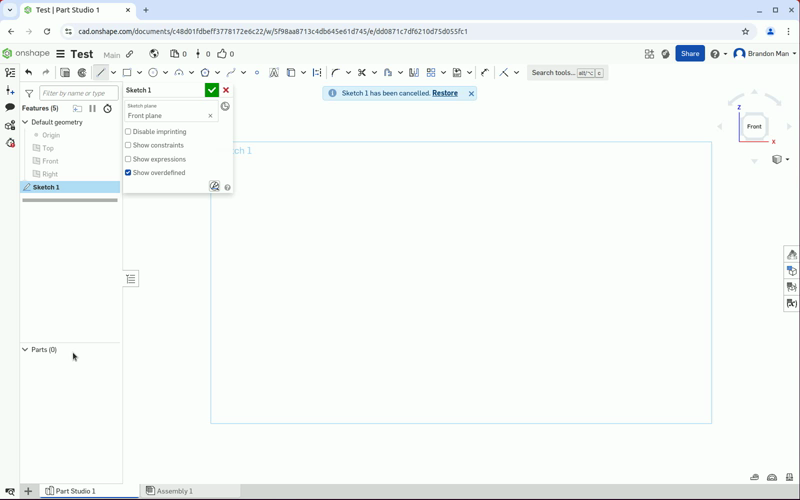
key_down(shift)
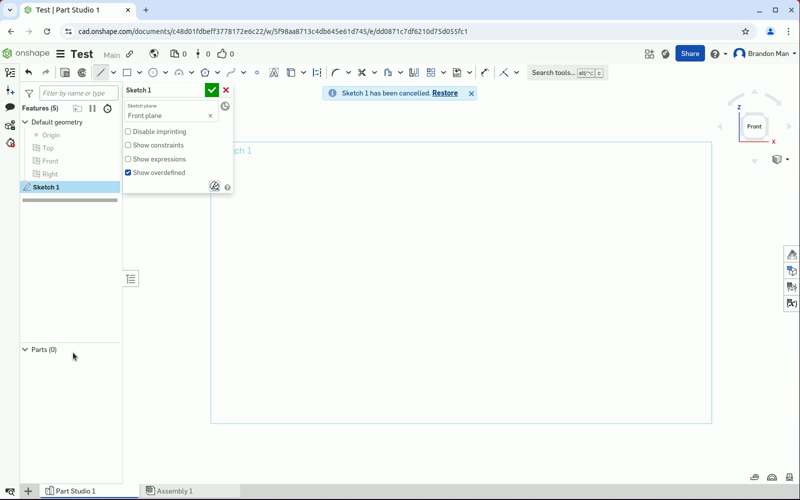
mouse_move(414, 352)
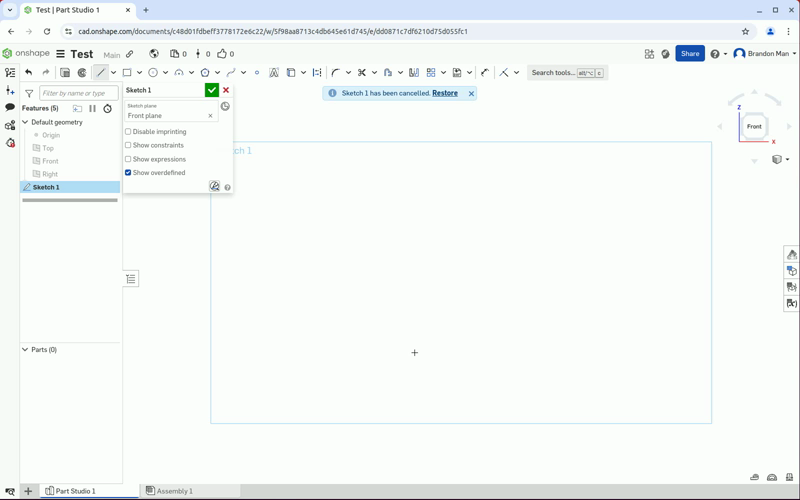
click(414, 352)
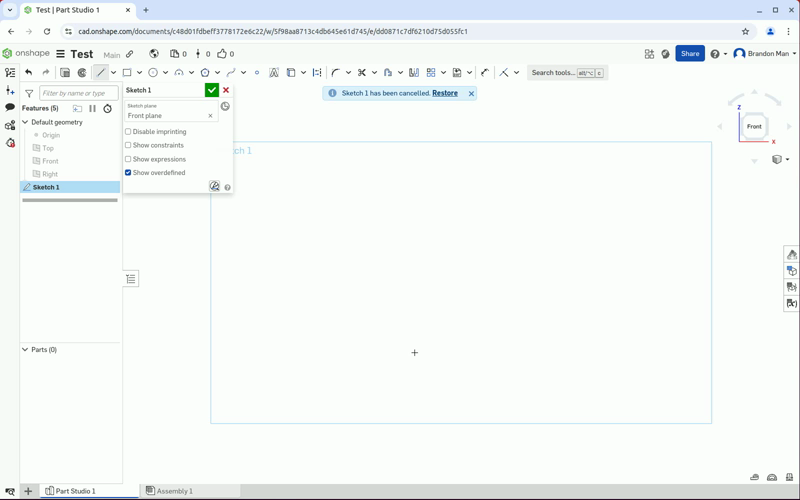
key_up(shift)
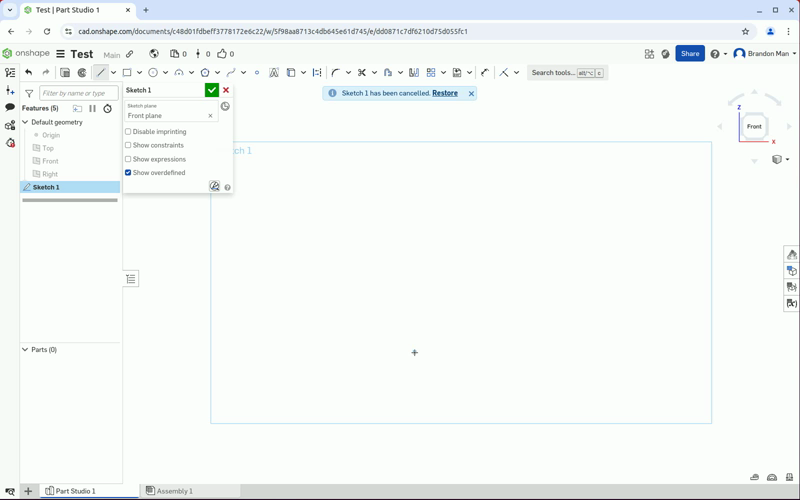
key_down(shift)
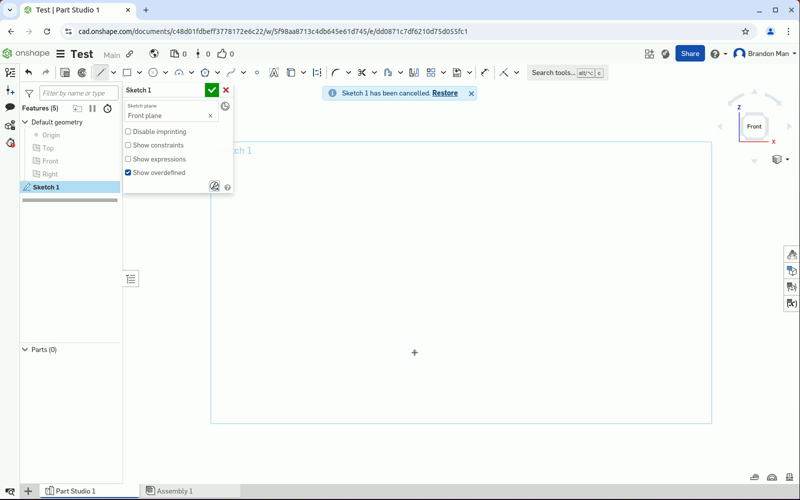
mouse_move(444, 352)
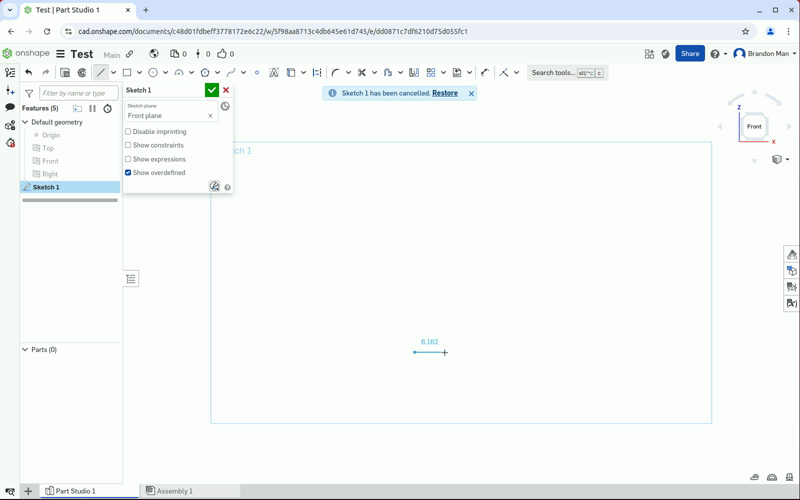
mouse_move(428, 341)
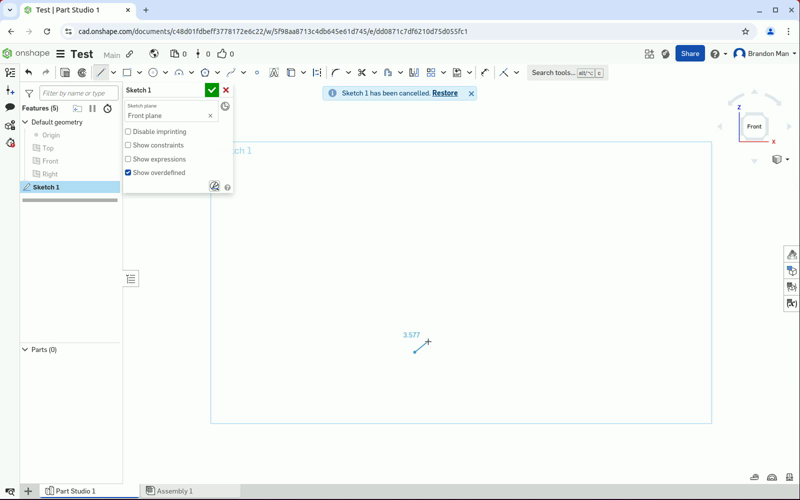
click(428, 341)
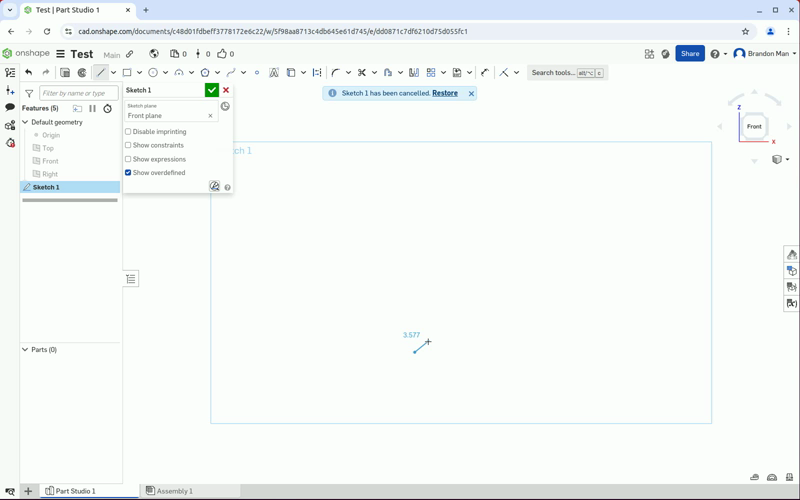
key_up(shift)
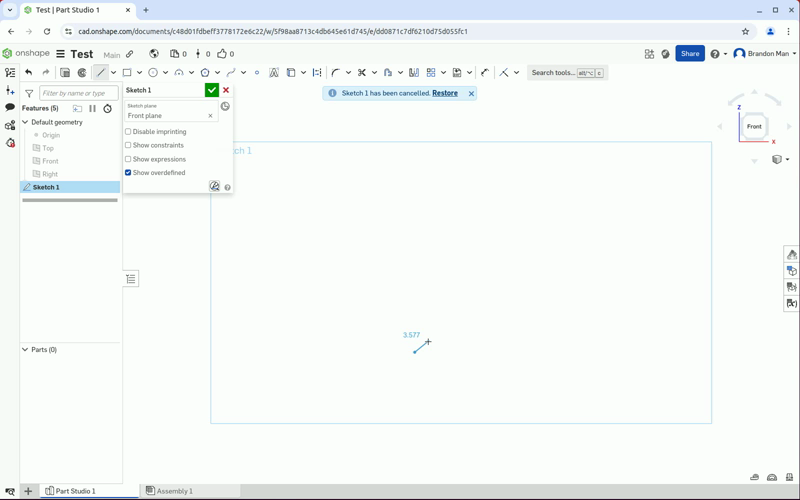
key(esc)
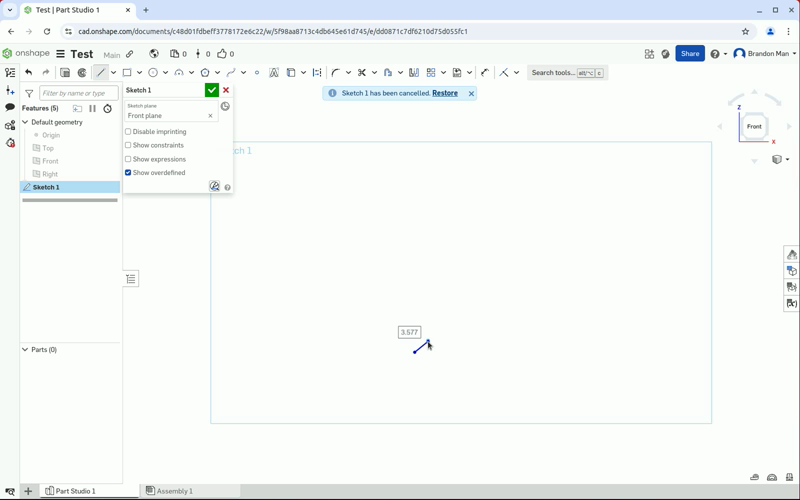
key(a)
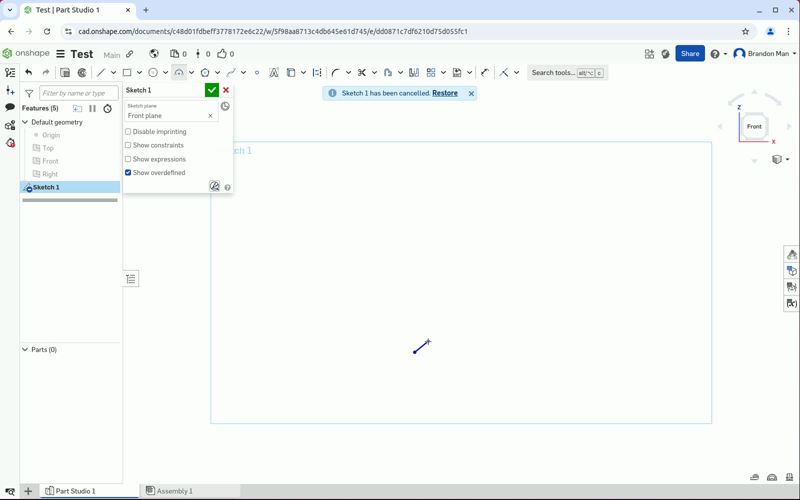
mouse_move(428, 341)
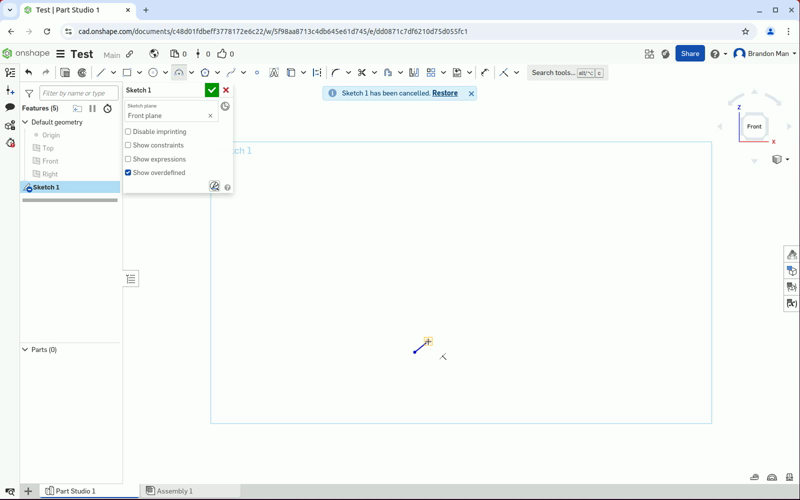
click(428, 341)
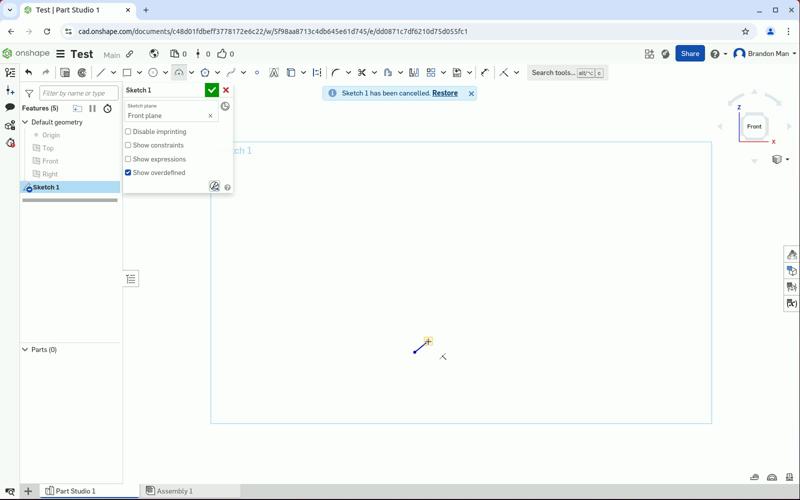
key_down(shift)
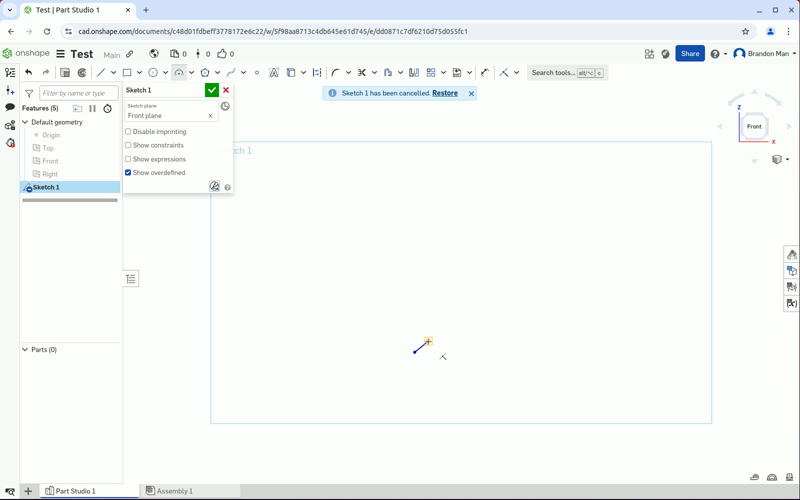
mouse_move(493, 341)
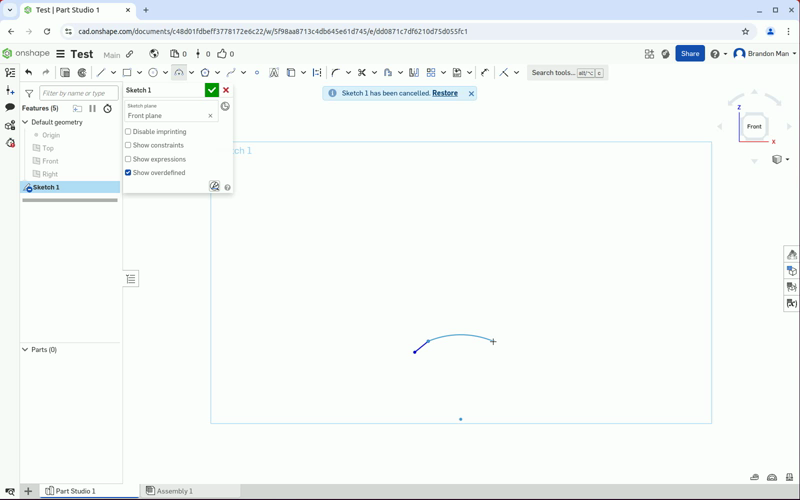
click(493, 341)
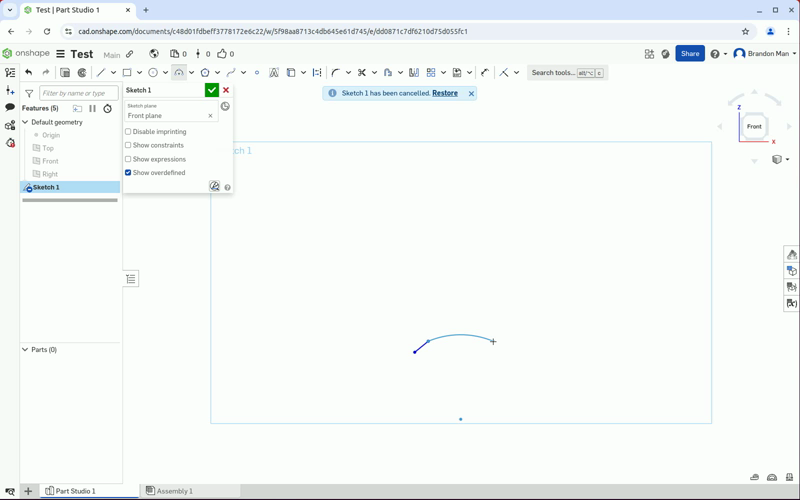
mouse_move(460, 271)
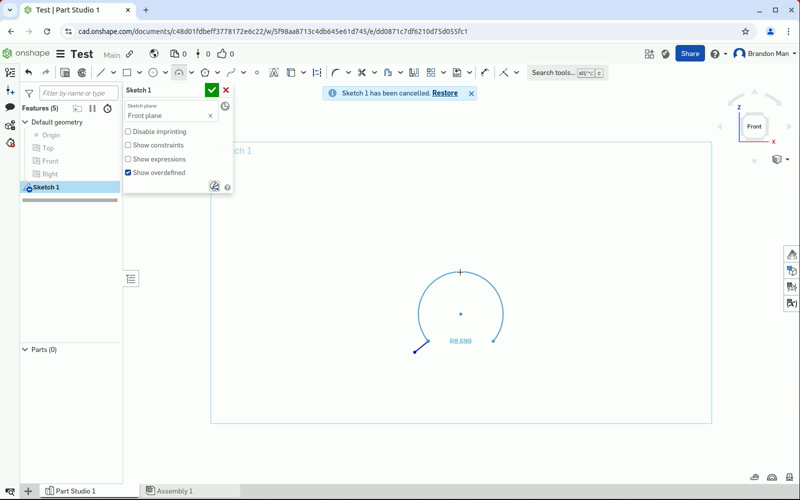
click(460, 271)
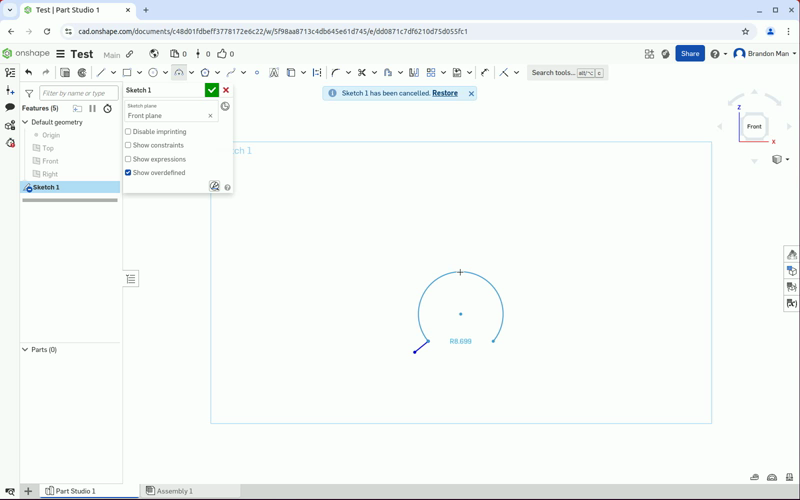
key_up(shift)
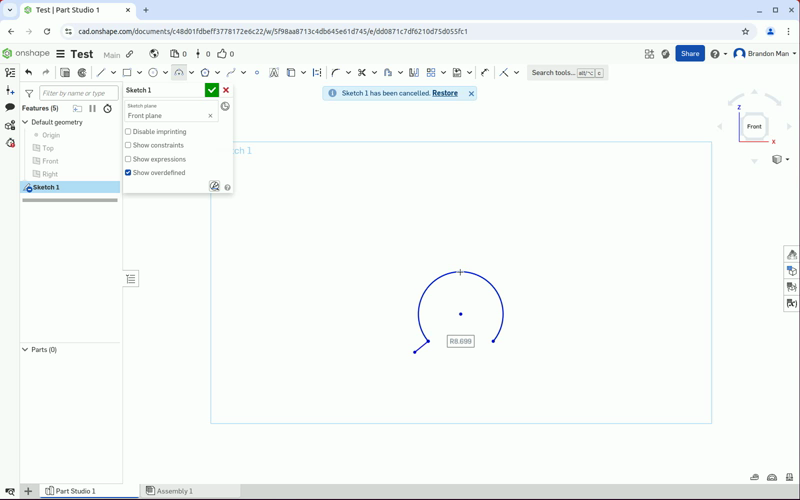
key(esc)
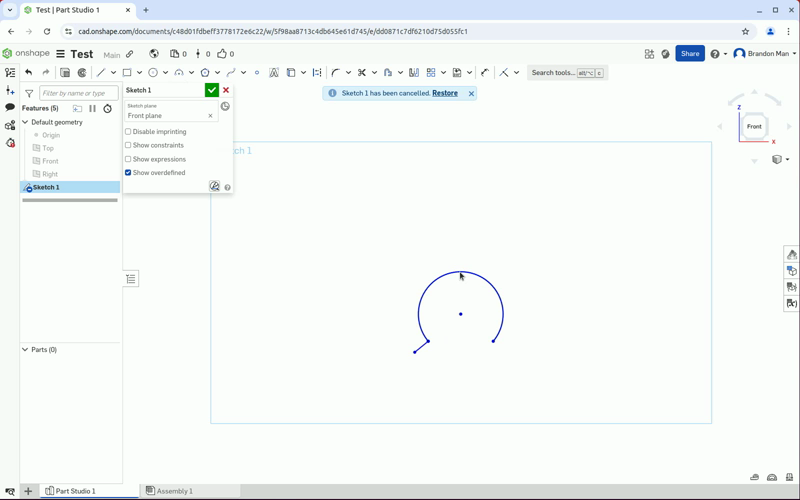
key(l)
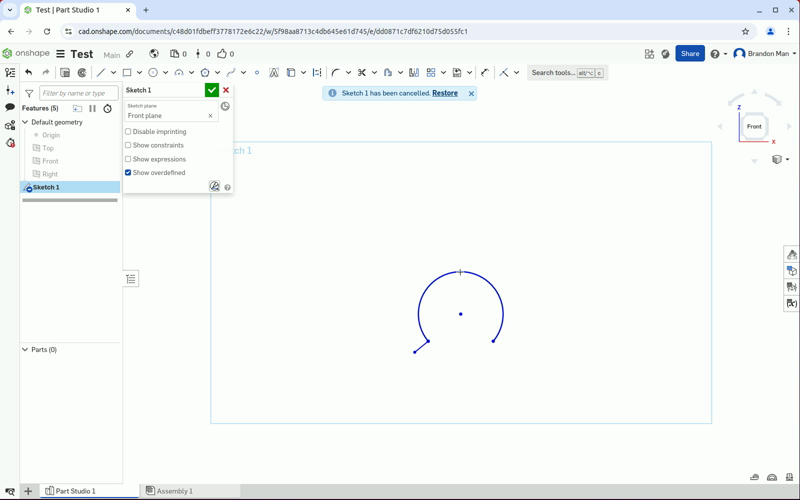
mouse_move(493, 341)
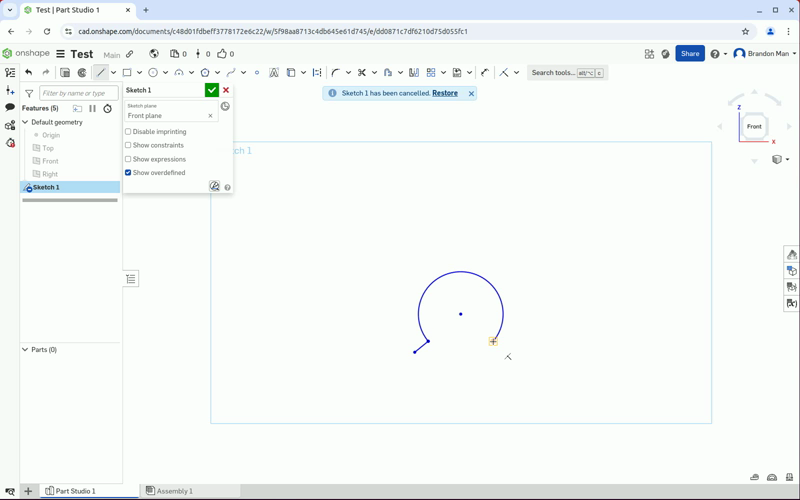
click(493, 341)
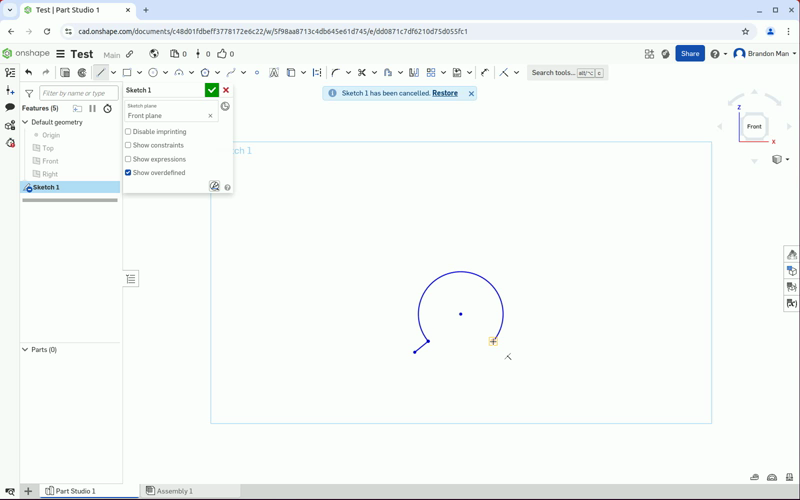
key_down(shift)
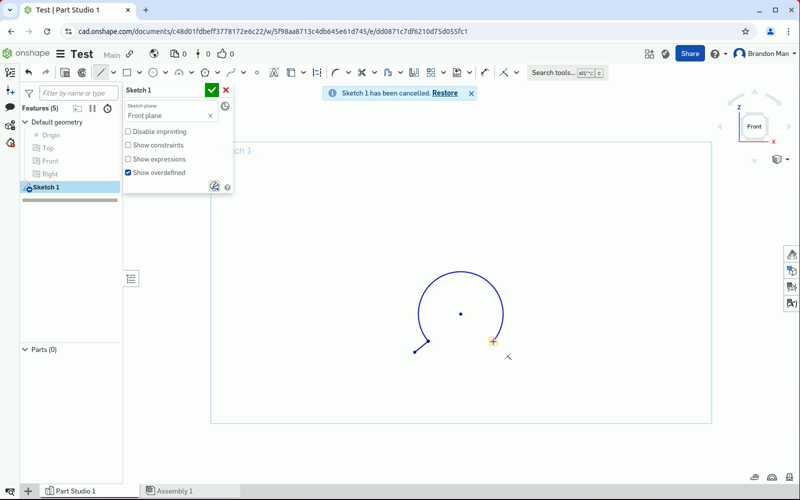
mouse_move(523, 341)
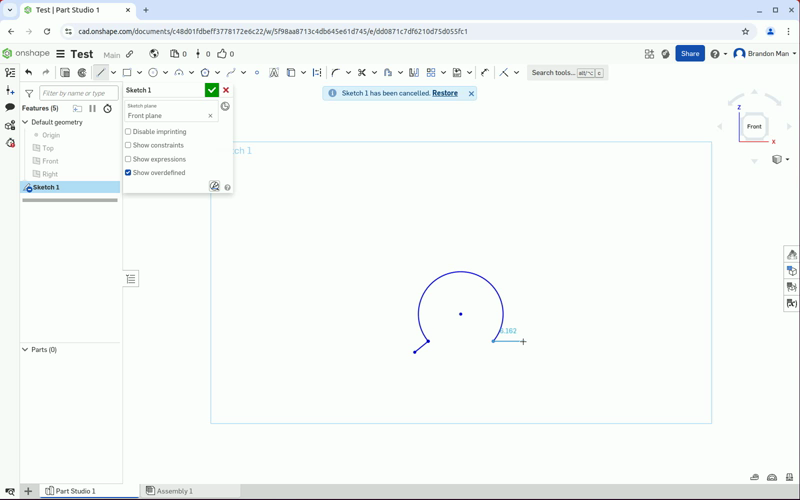
mouse_move(505, 352)
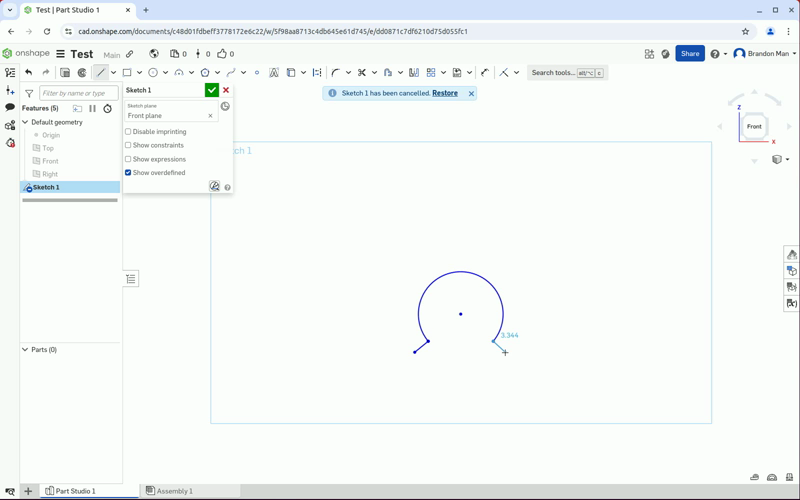
click(505, 352)
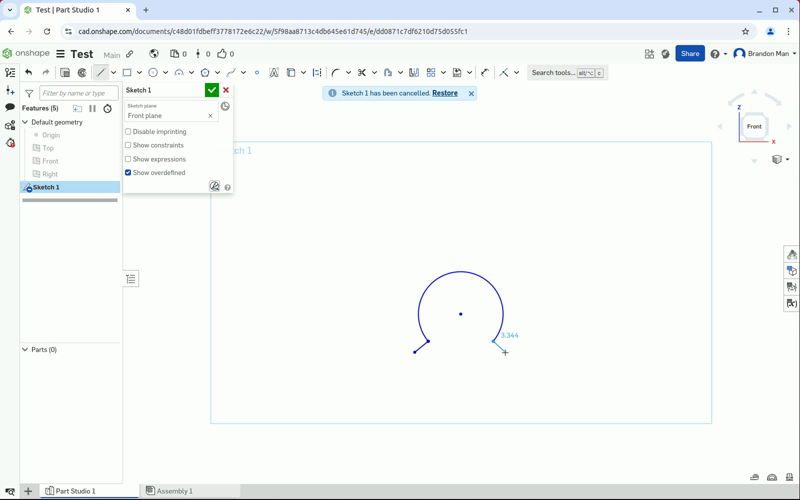
key_up(shift)
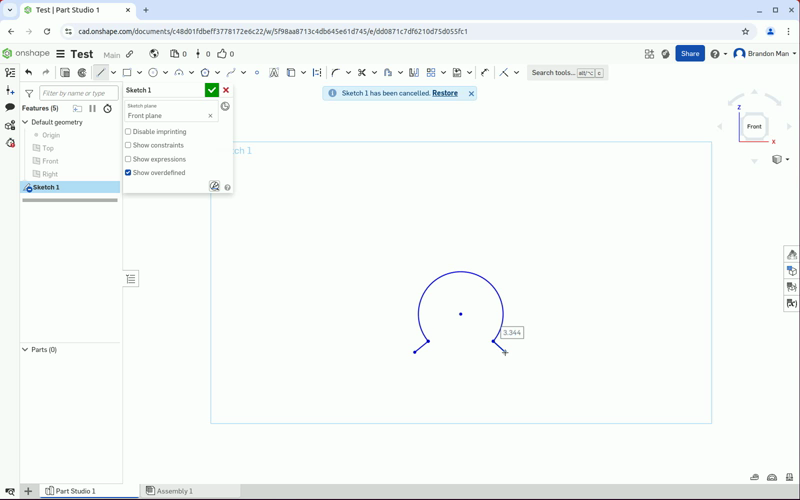
key(esc)
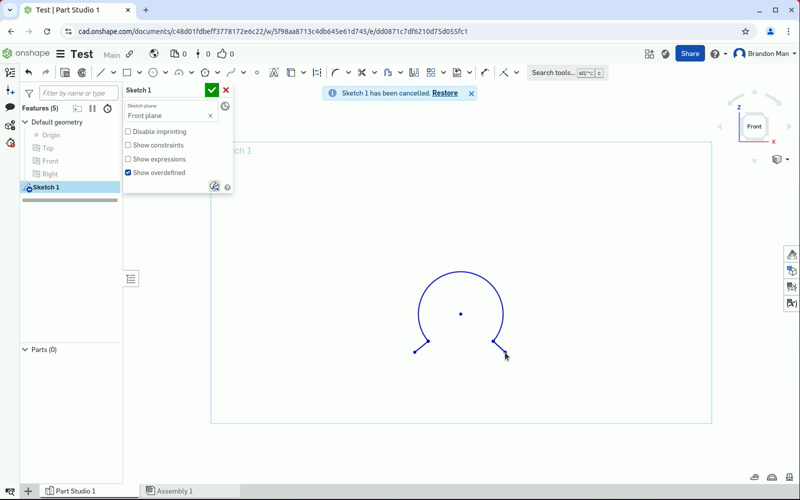
key(a)
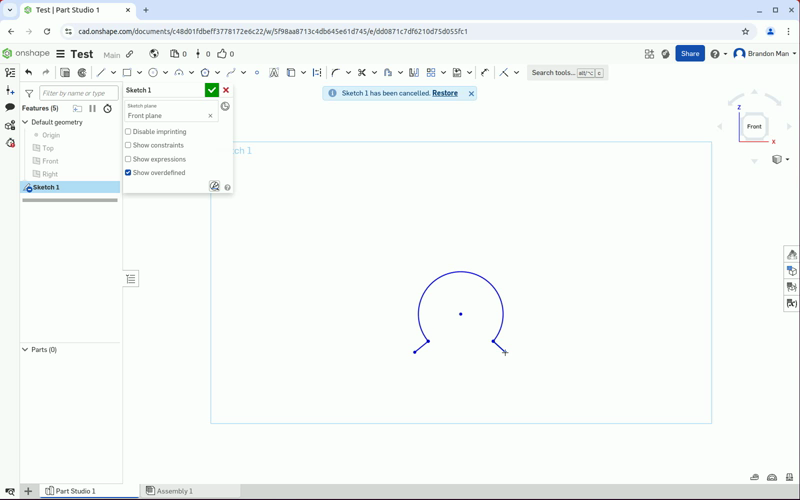
mouse_move(505, 352)
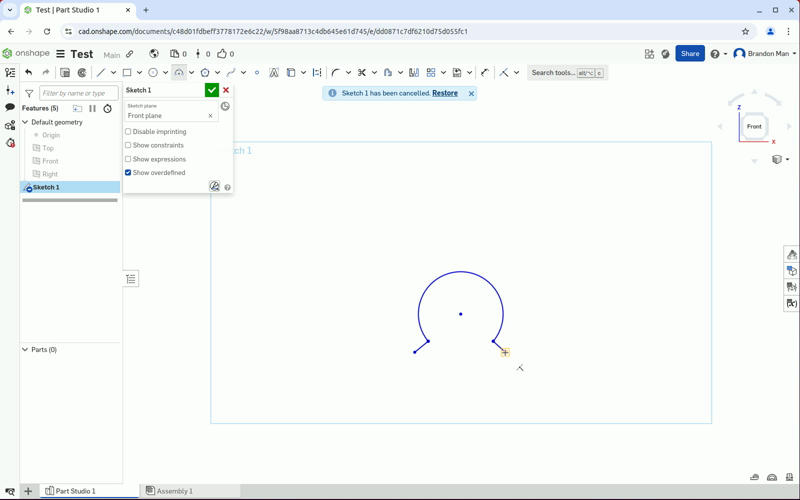
click(505, 352)
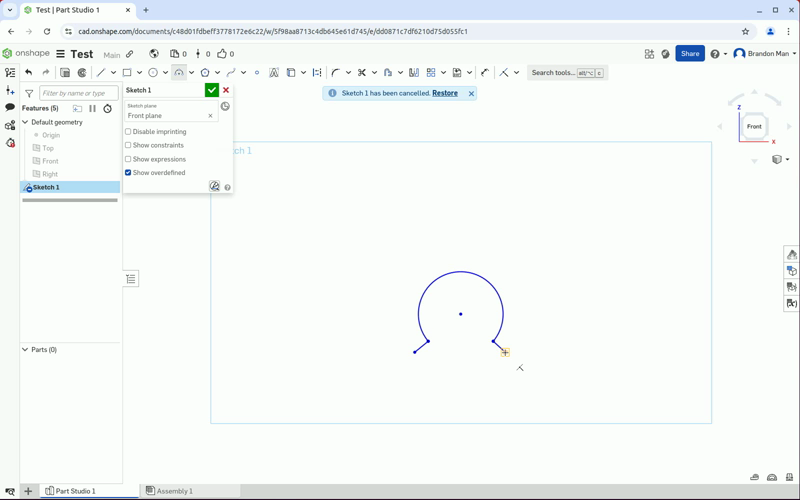
mouse_move(414, 352)
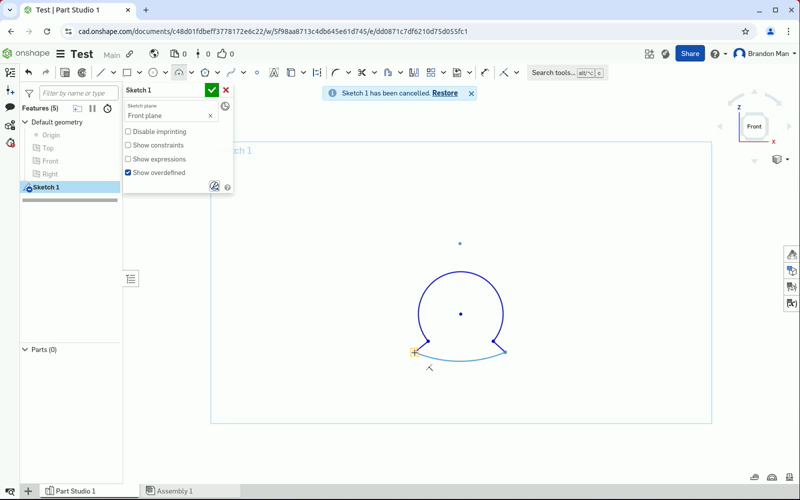
click(414, 352)
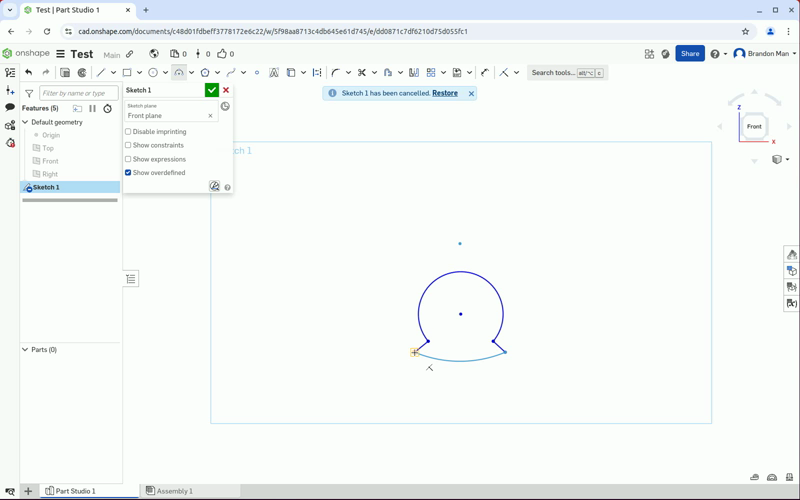
key_down(shift)
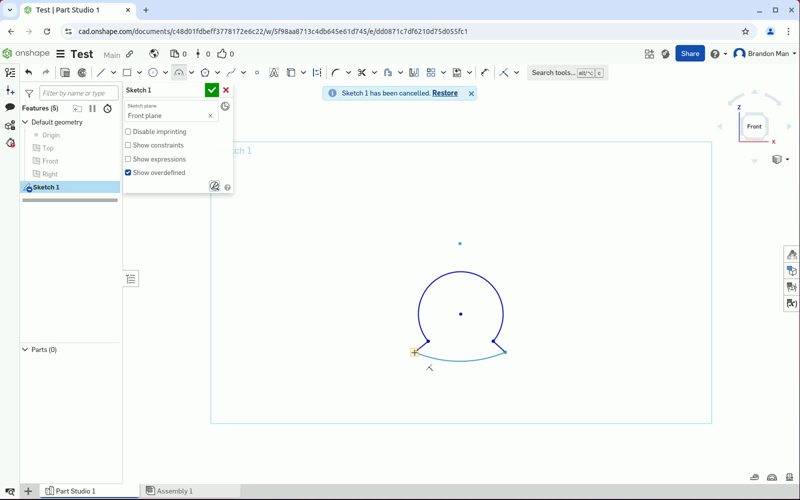
mouse_move(460, 255)
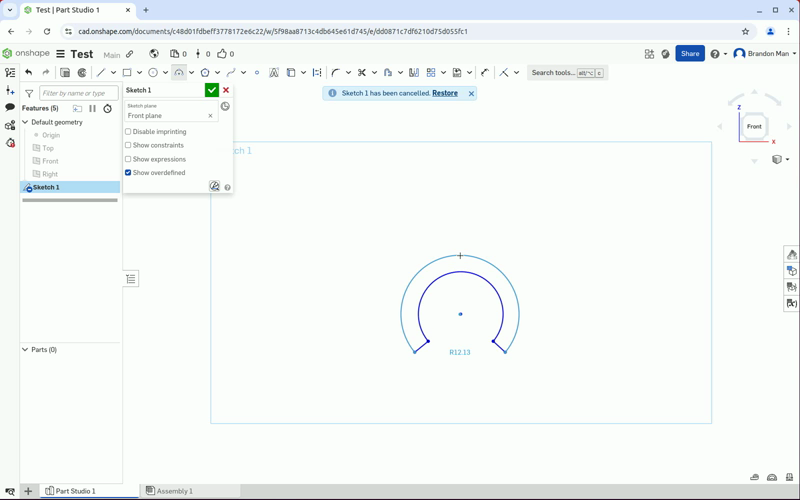
click(460, 255)
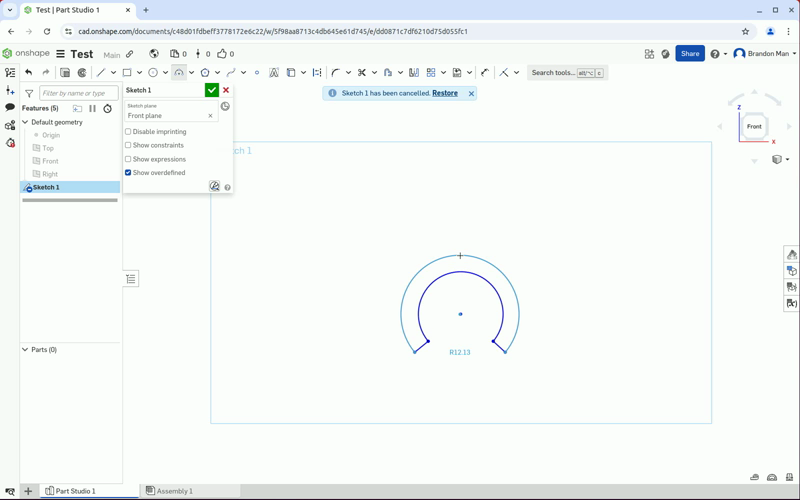
key_up(shift)
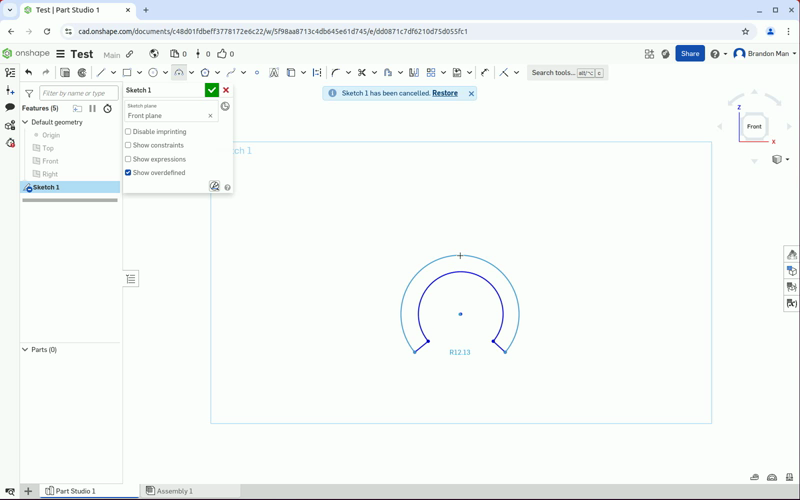
key(esc)
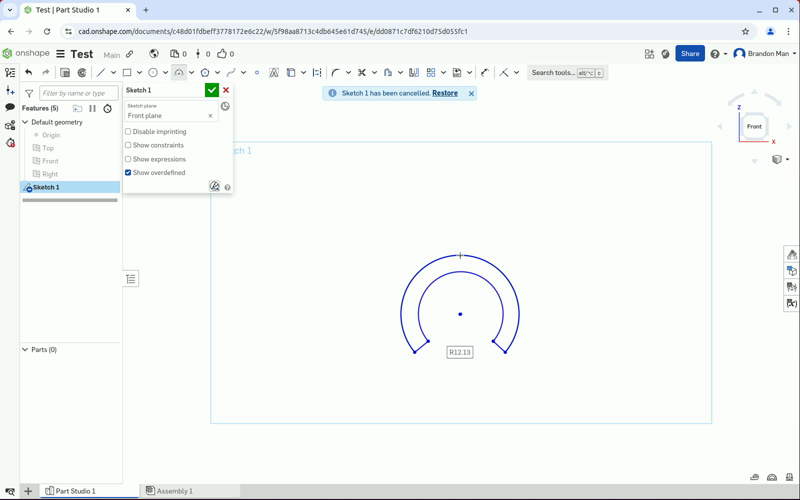
mouse_move(434, 276)
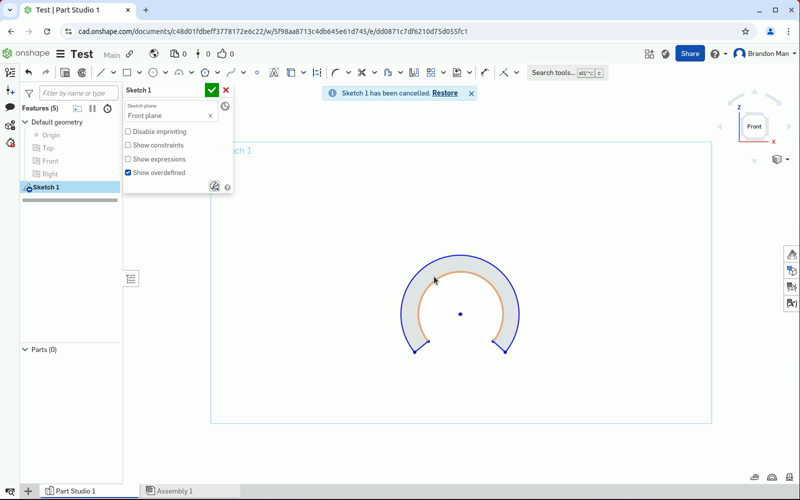
click(434, 276)
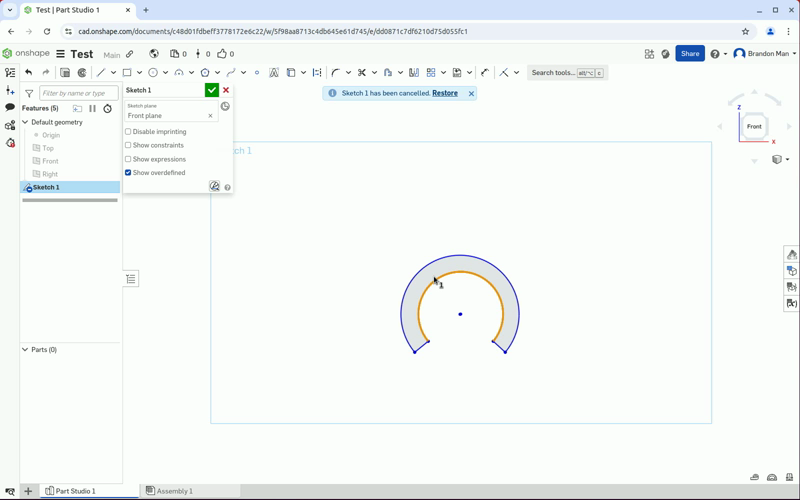
mouse_move(73, 352)
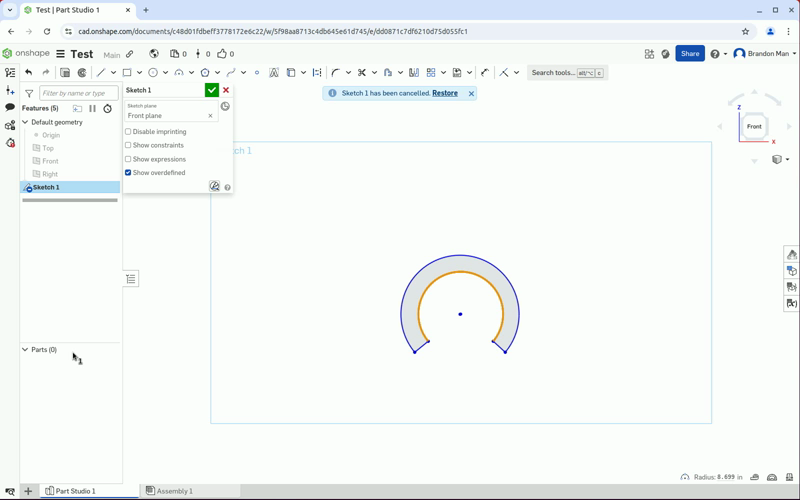
key(shift+y)
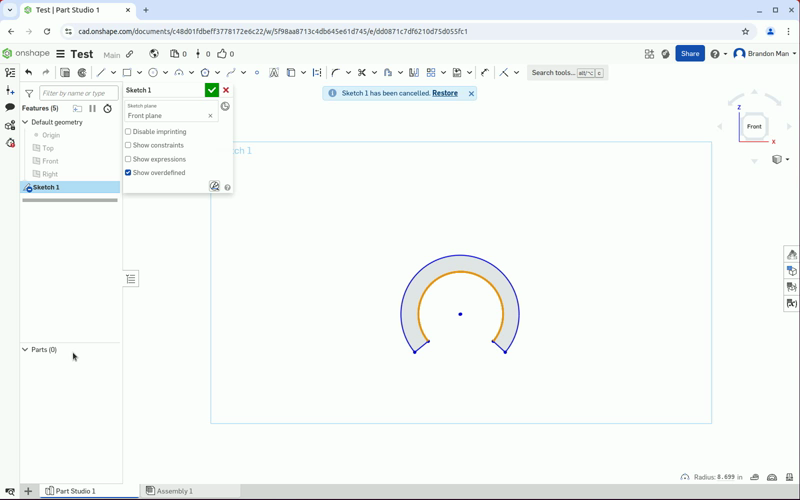
key(shift+e)
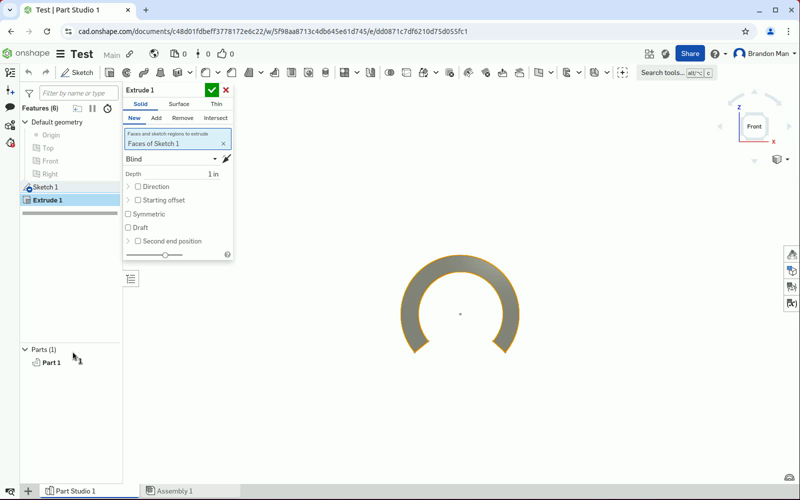
mouse_move(143, 106)
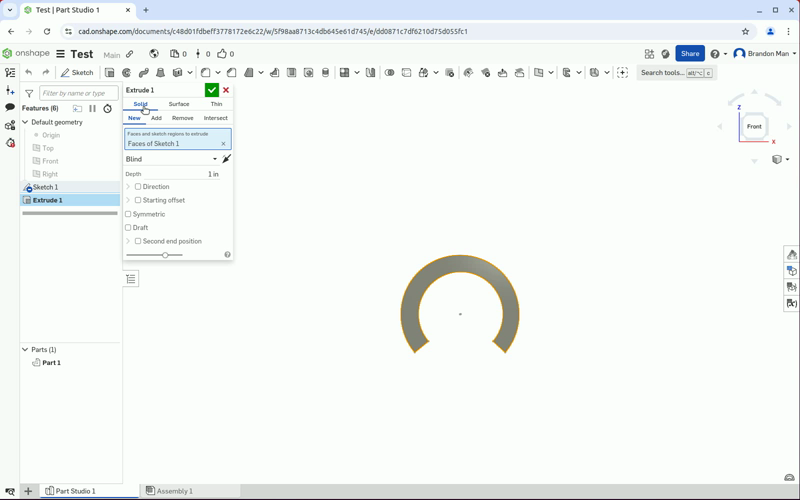
click(143, 106)
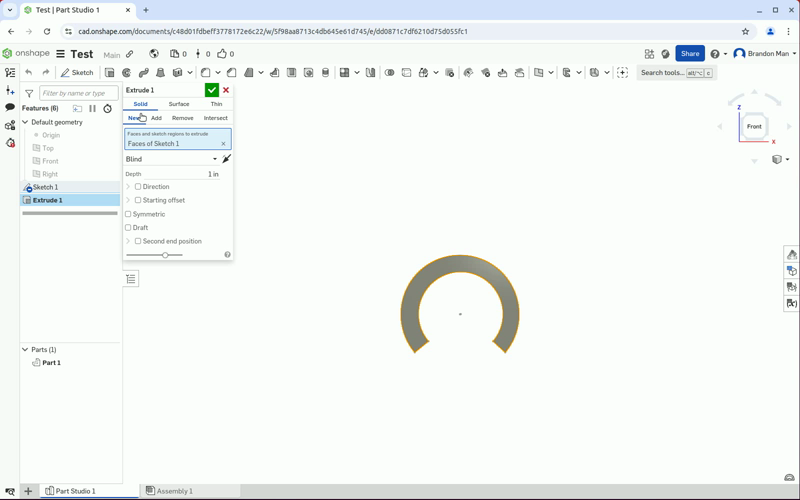
mouse_move(137, 120)
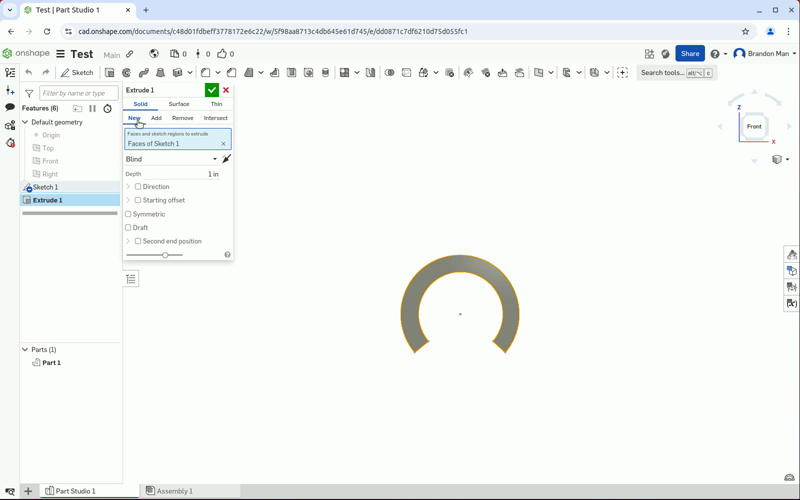
click(137, 120)
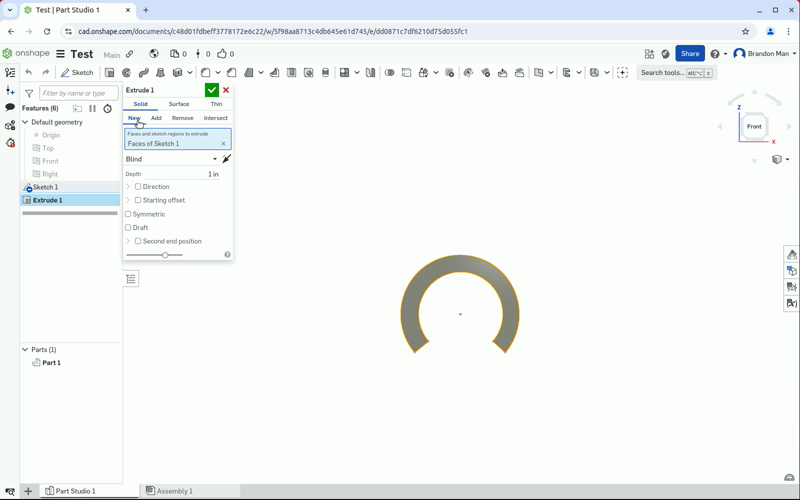
key(tab, 4)
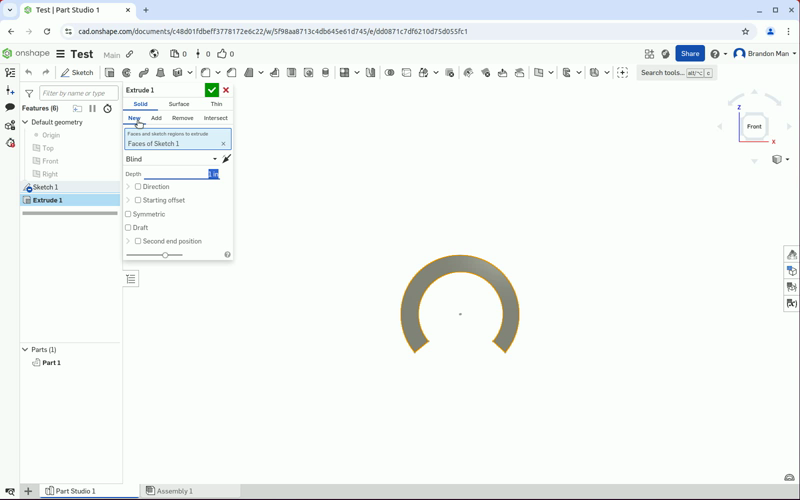
text(23.108)
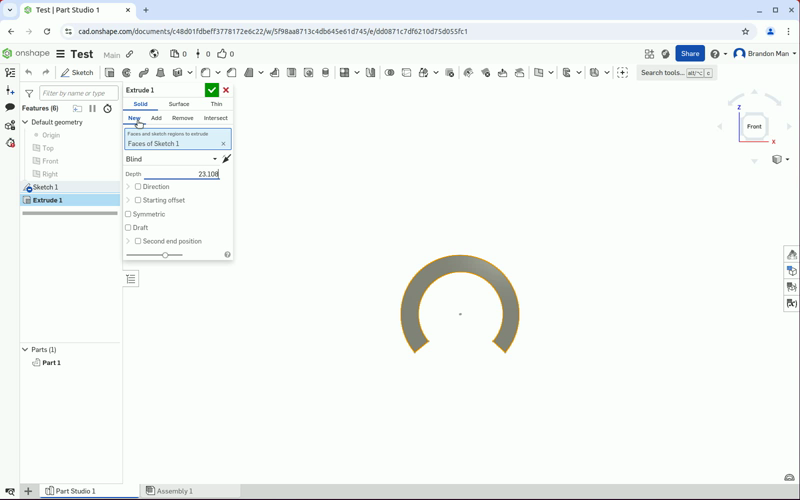
key(enter)
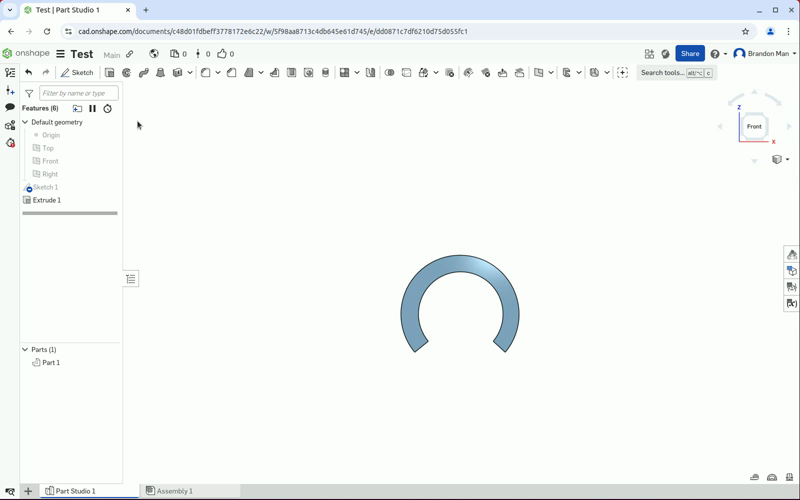
key(shift+h)
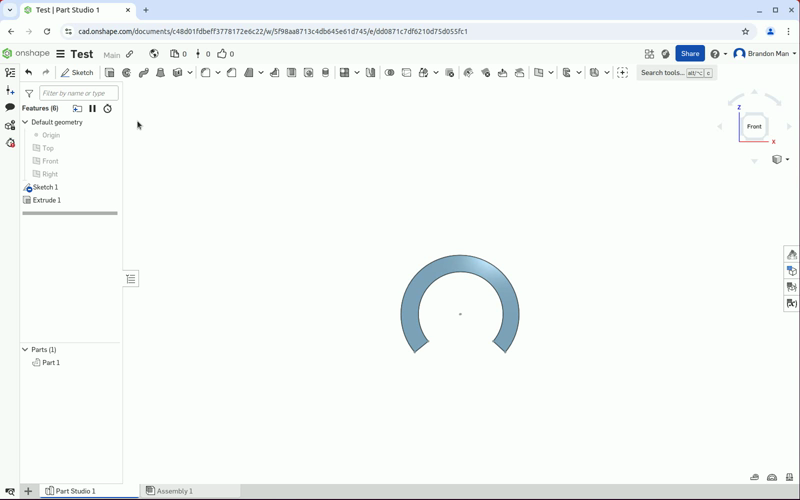
key(shift+h)
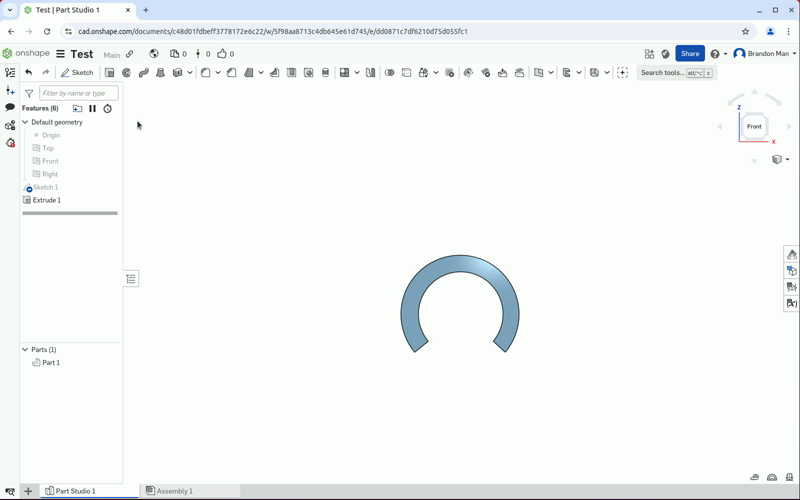
mouse_move(73, 189)
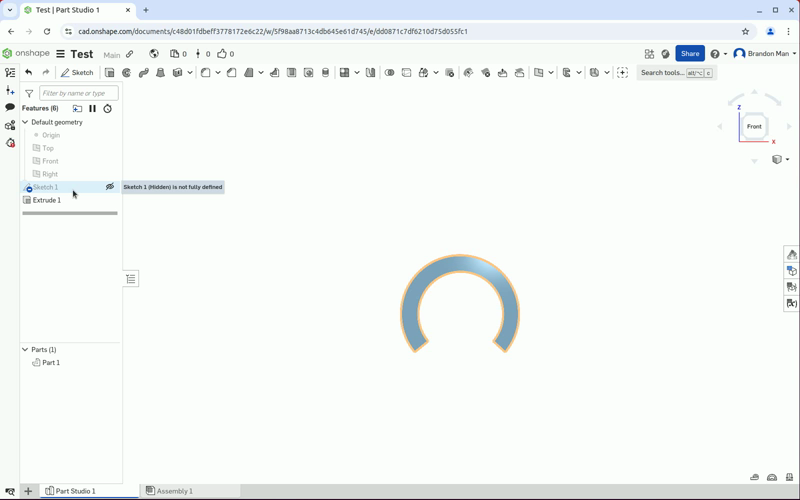
click(73, 189)
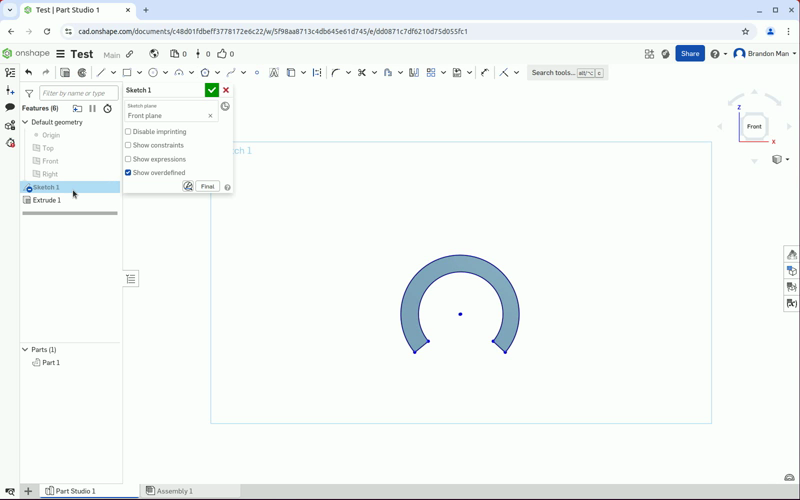
mouse_move(229, 92)
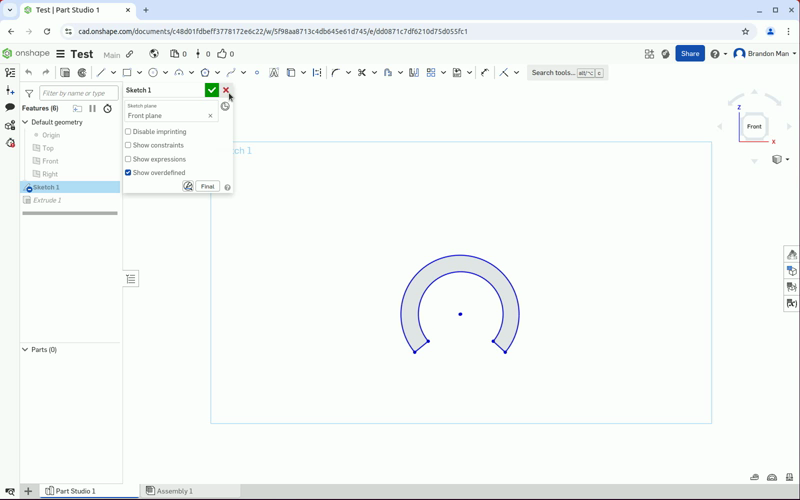
click(229, 92)
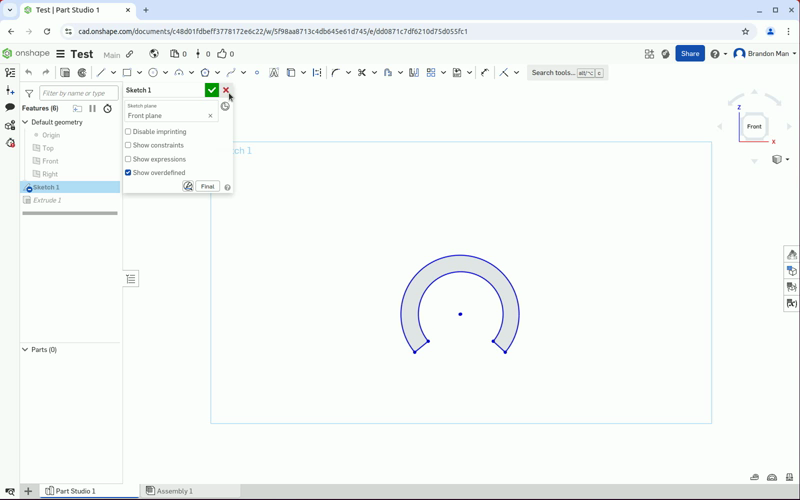
key(shift+s)
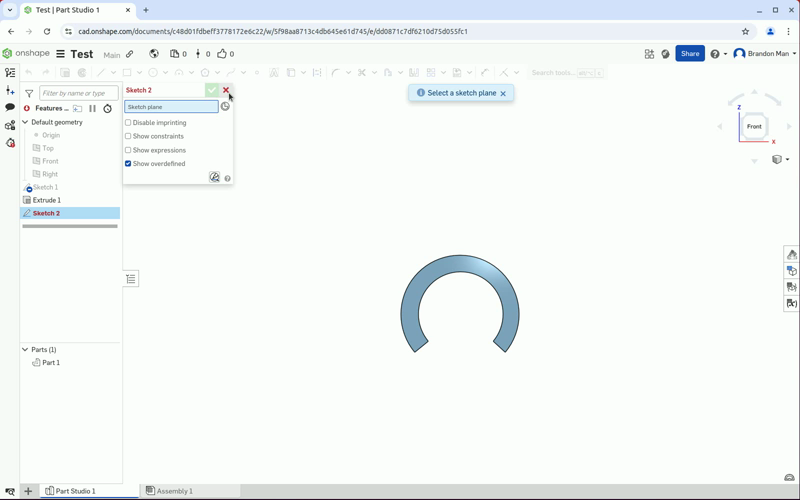
mouse_move(73, 163)
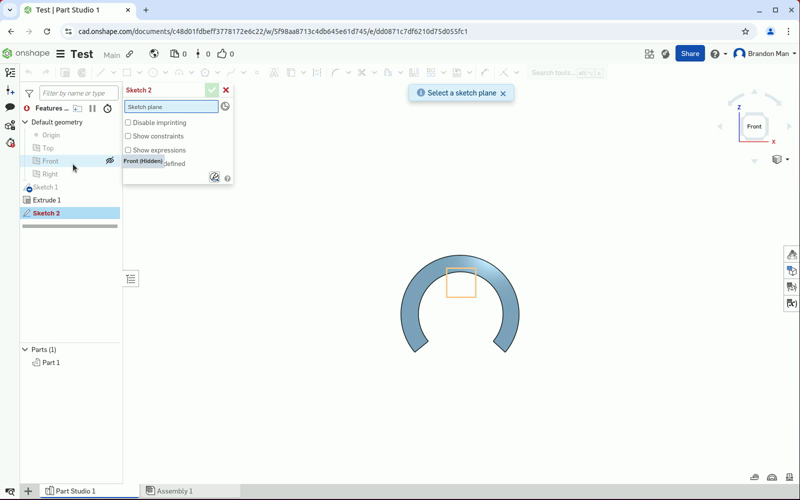
click(73, 163)
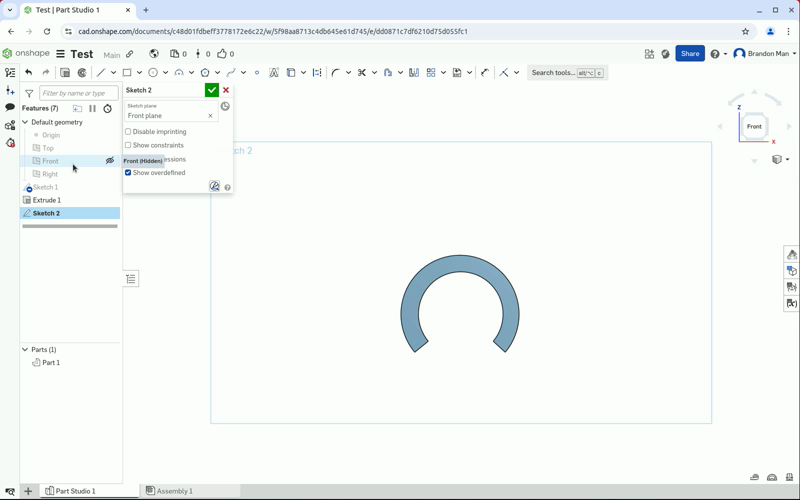
mouse_move(73, 352)
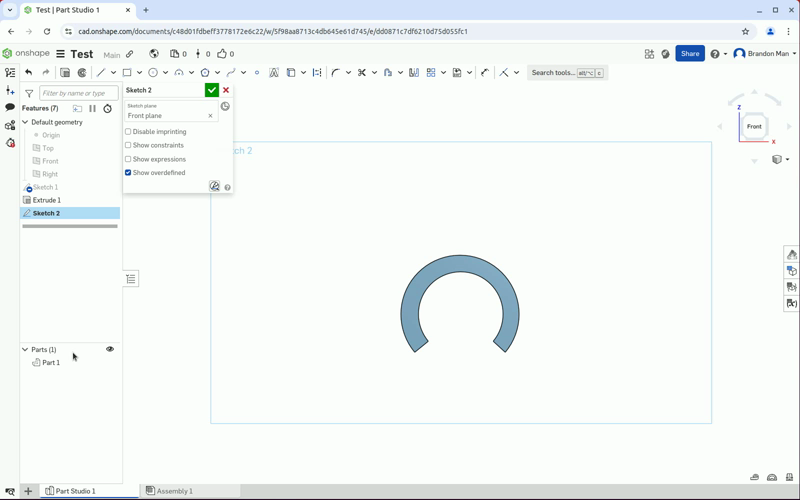
key(y)
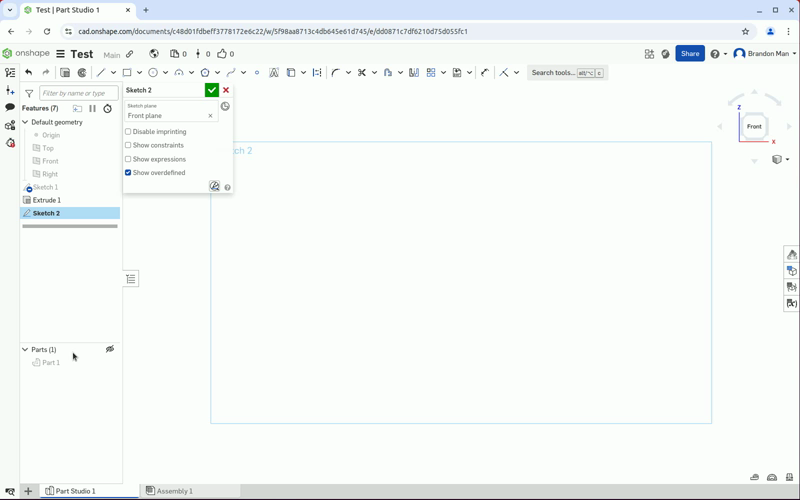
key(a)
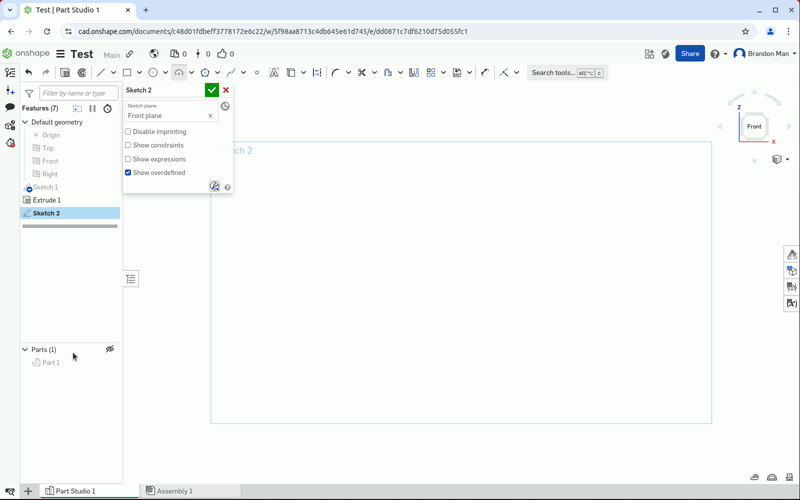
key_down(shift)
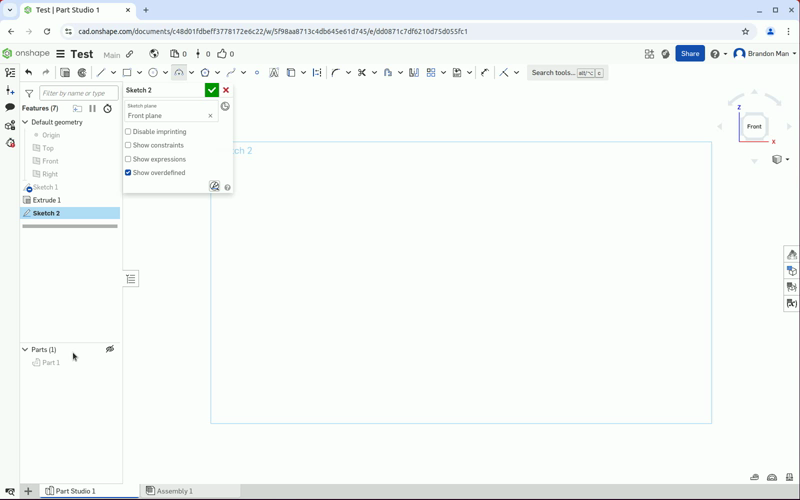
mouse_move(417, 274)
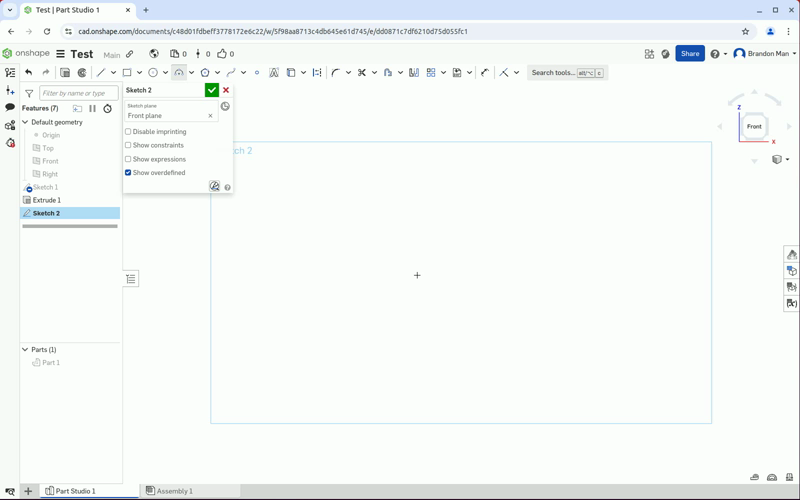
click(417, 274)
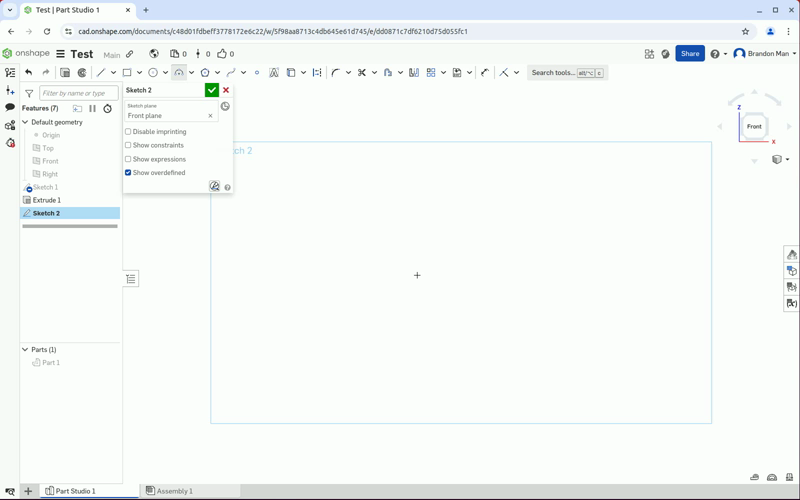
key_up(shift)
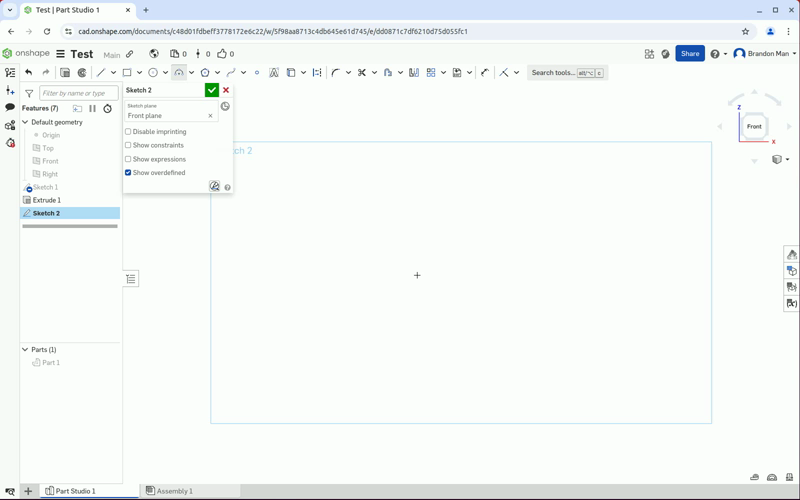
key_down(shift)
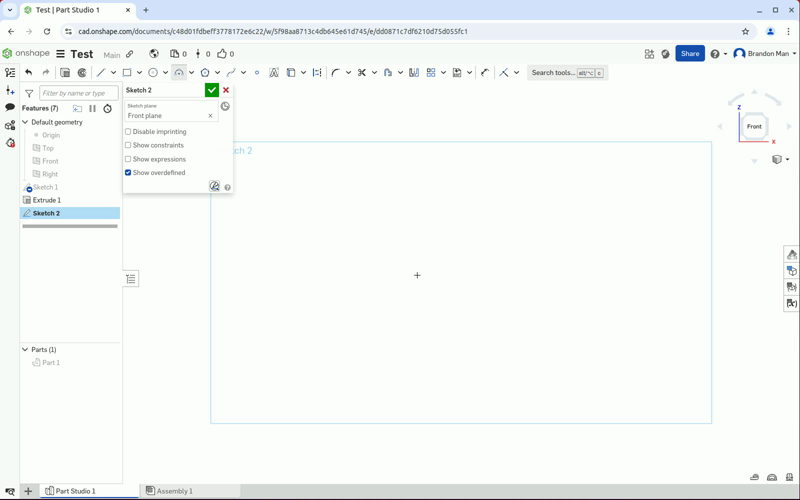
mouse_move(504, 274)
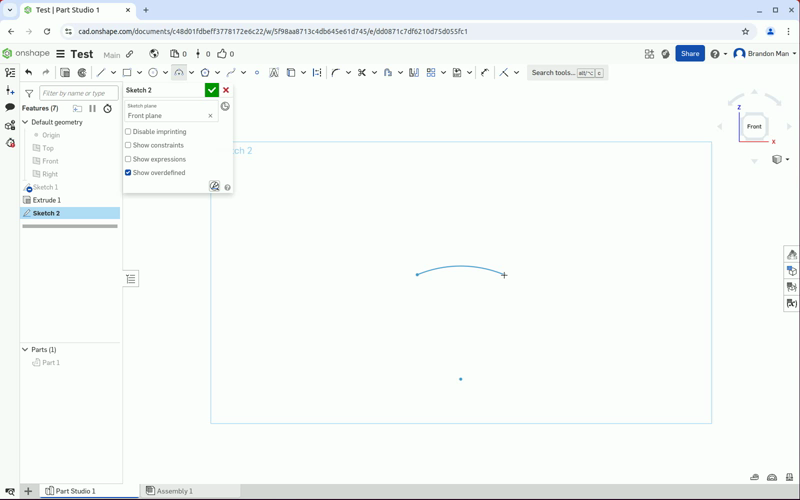
click(504, 274)
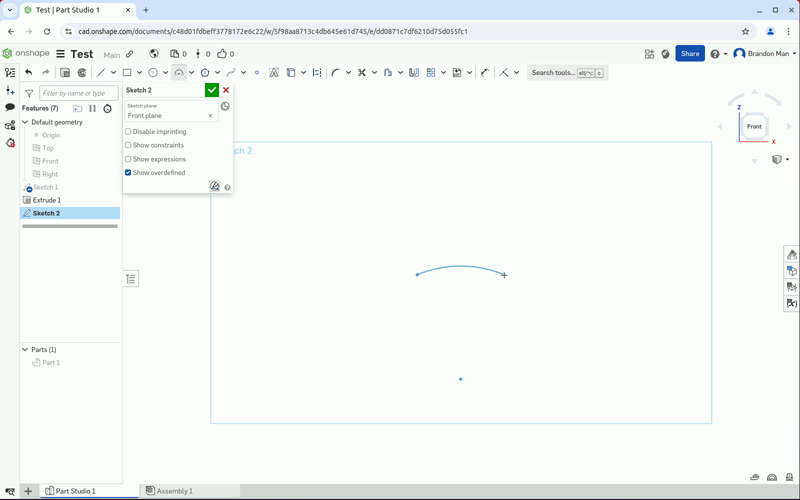
mouse_move(460, 255)
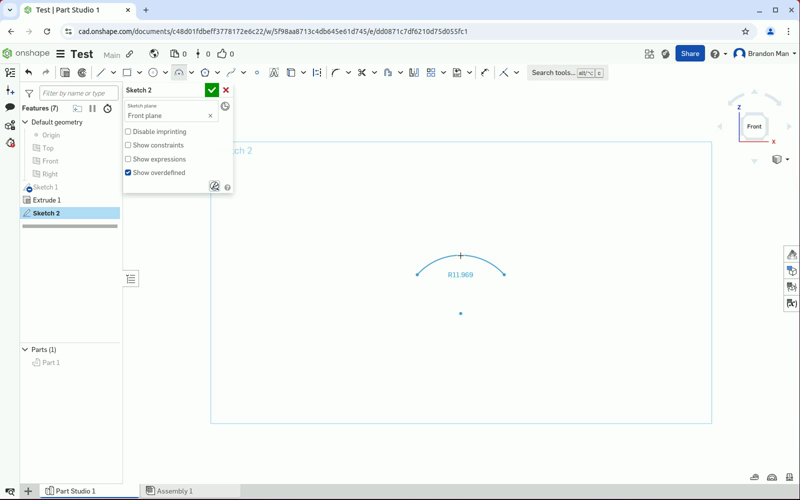
click(460, 255)
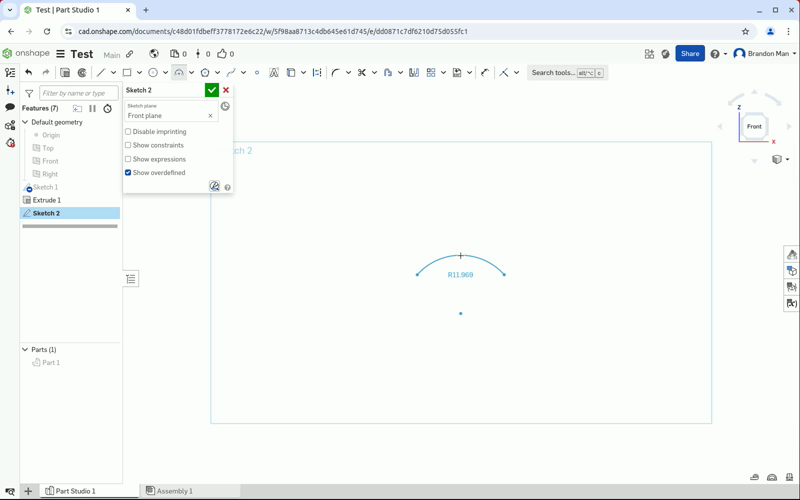
key_up(shift)
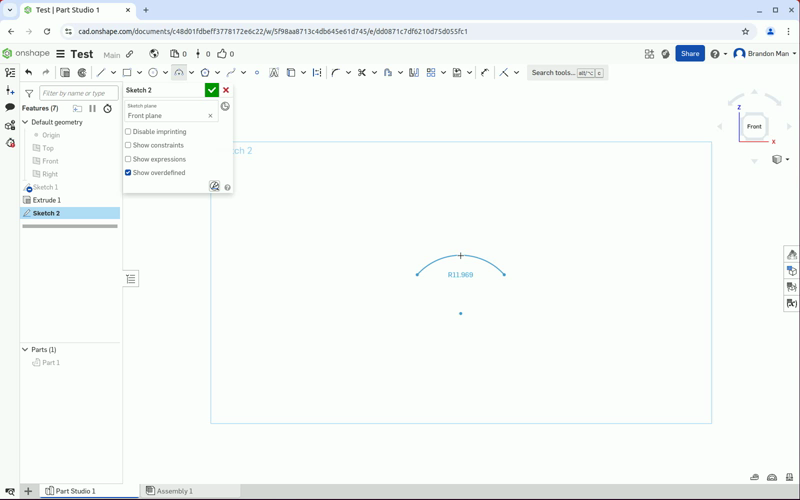
key(esc)
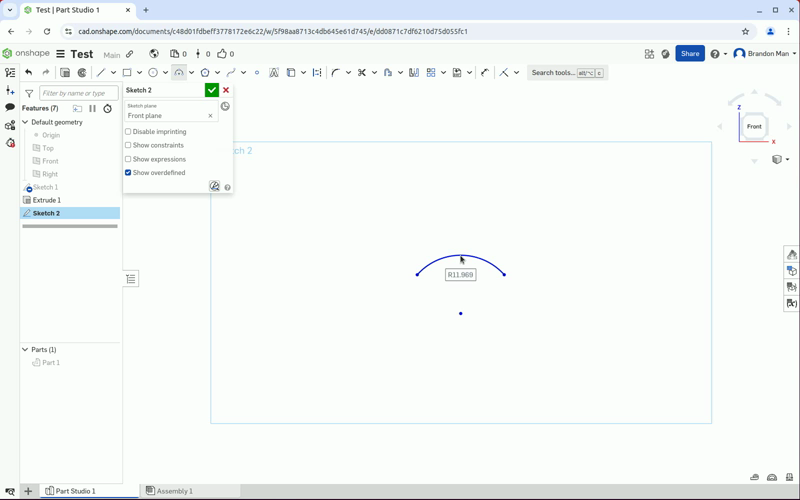
key(l)
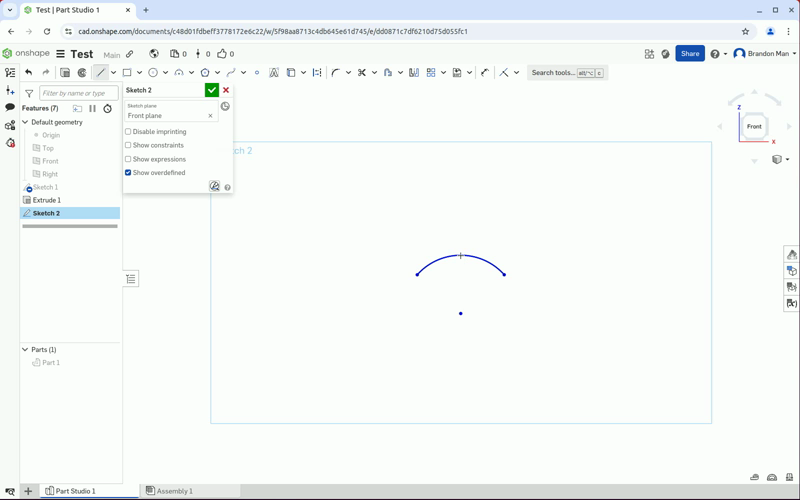
mouse_move(504, 274)
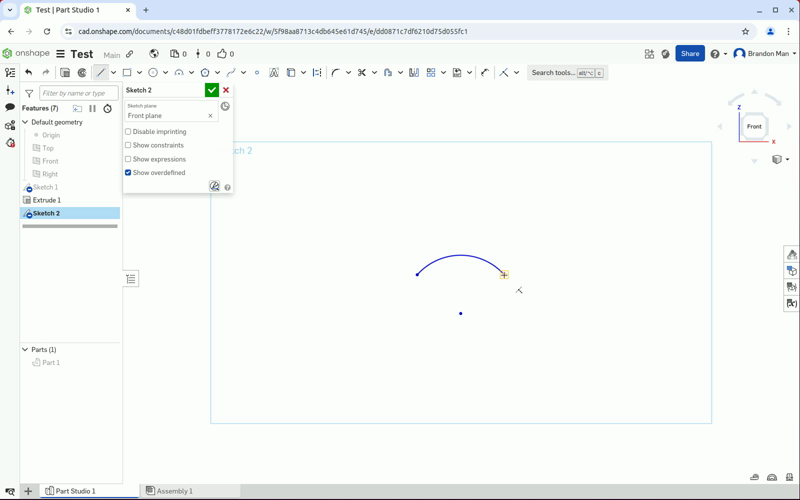
click(504, 274)
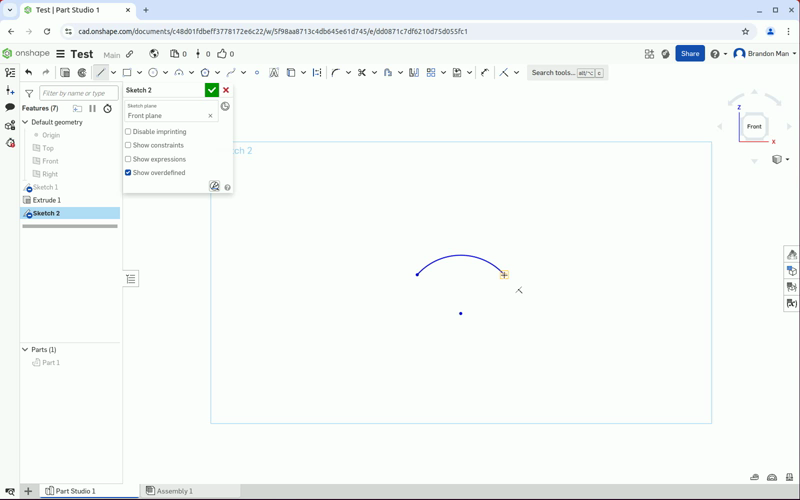
key_down(shift)
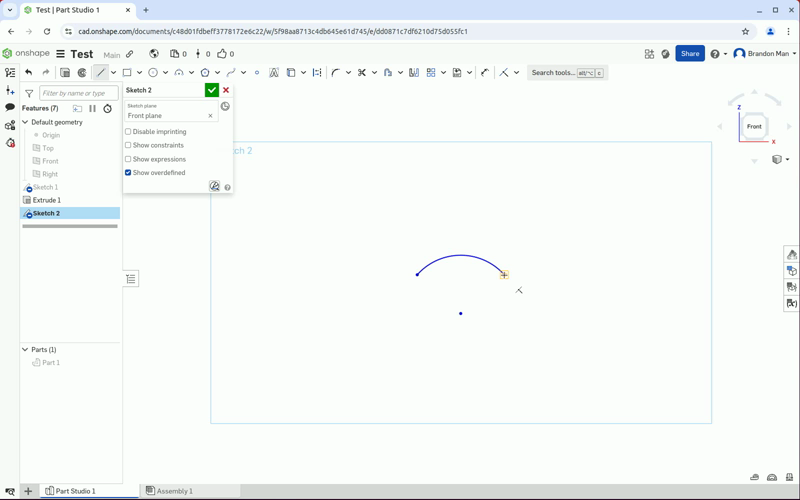
mouse_move(534, 274)
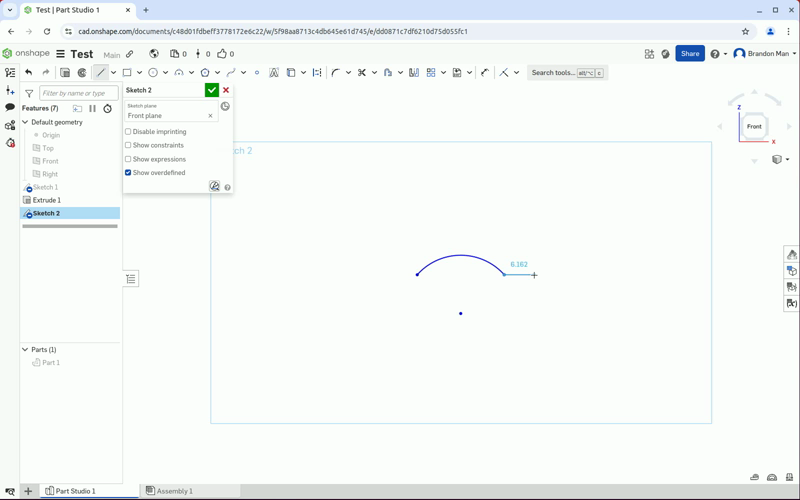
mouse_move(504, 223)
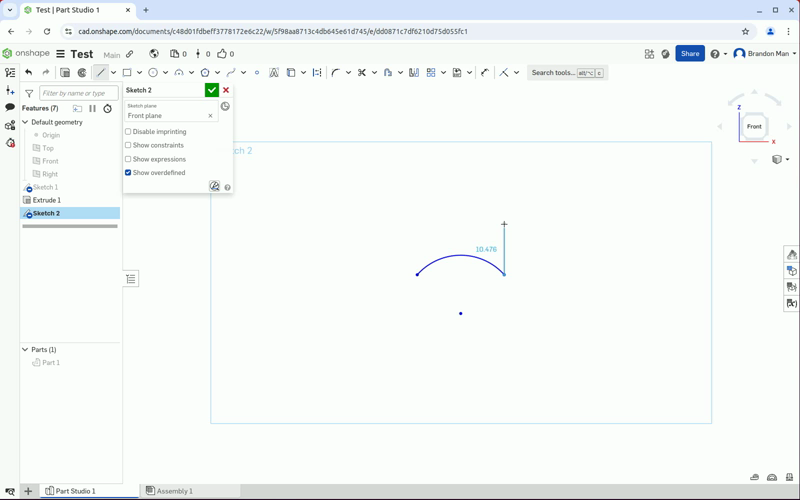
click(504, 223)
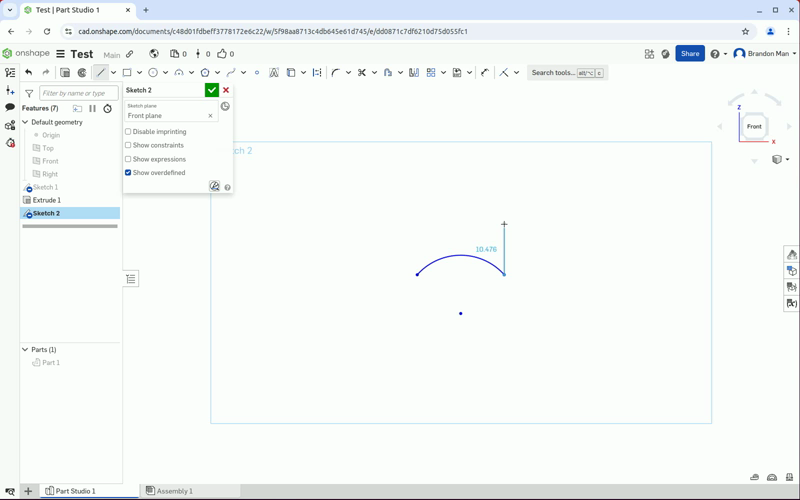
key_up(shift)
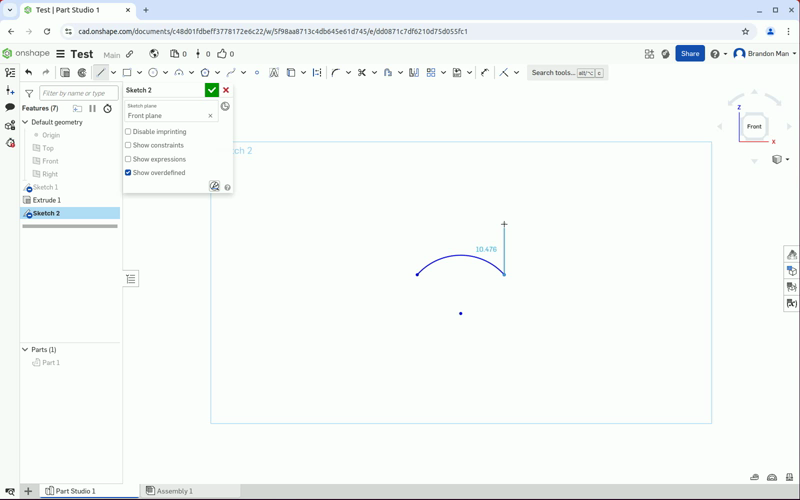
key(esc)
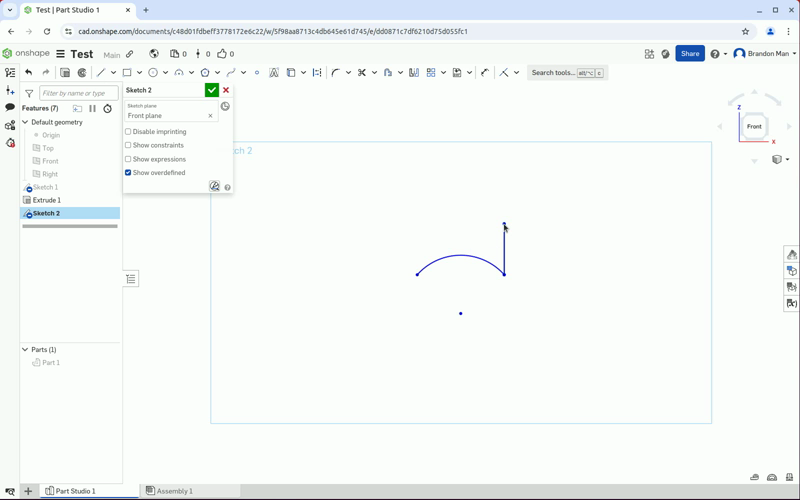
key(a)
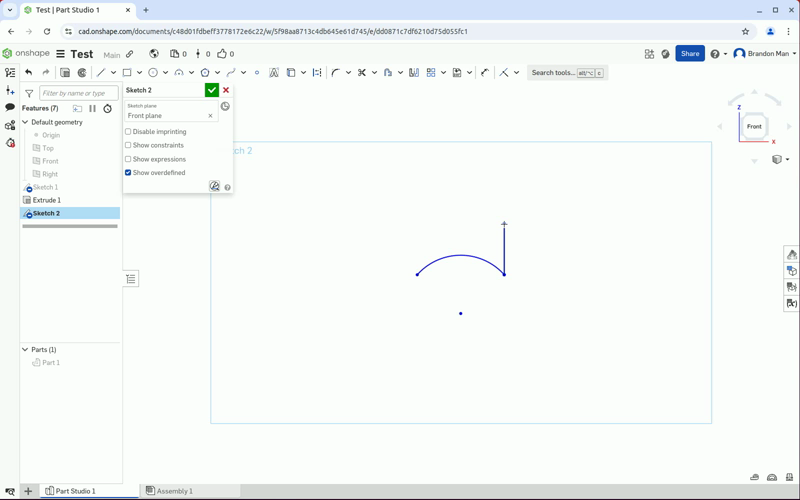
mouse_move(504, 223)
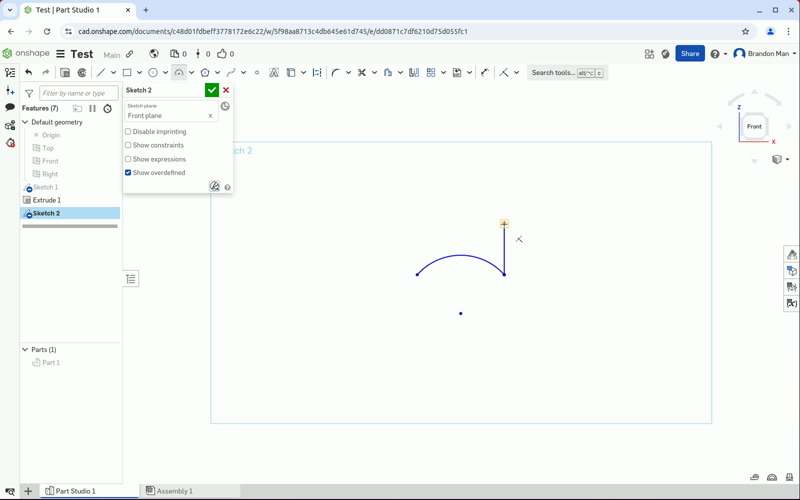
click(504, 223)
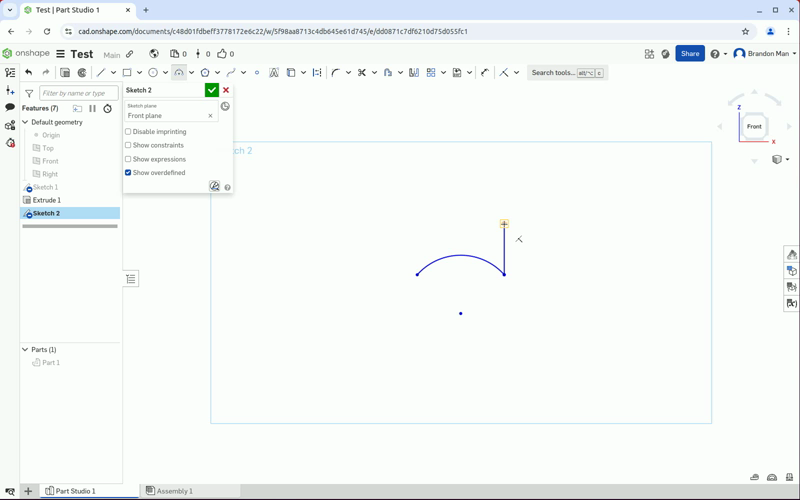
key_down(shift)
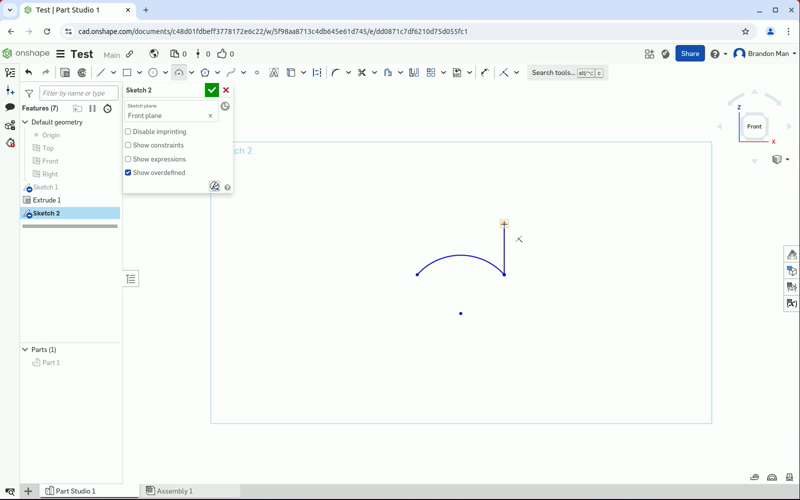
mouse_move(417, 223)
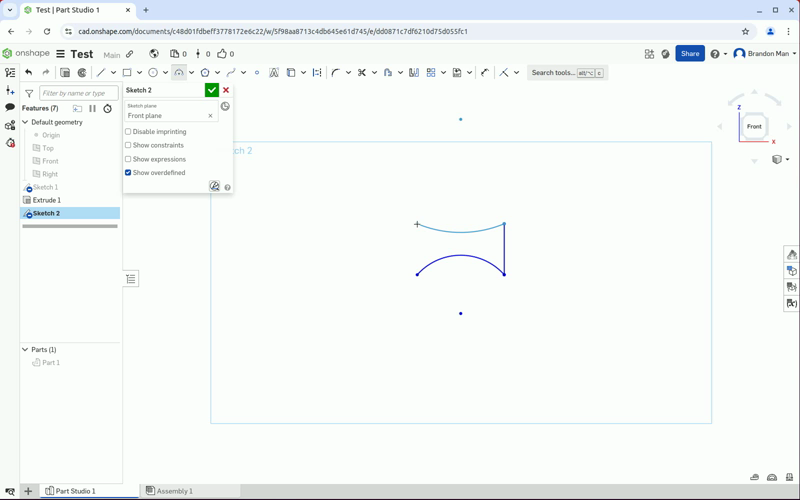
click(417, 223)
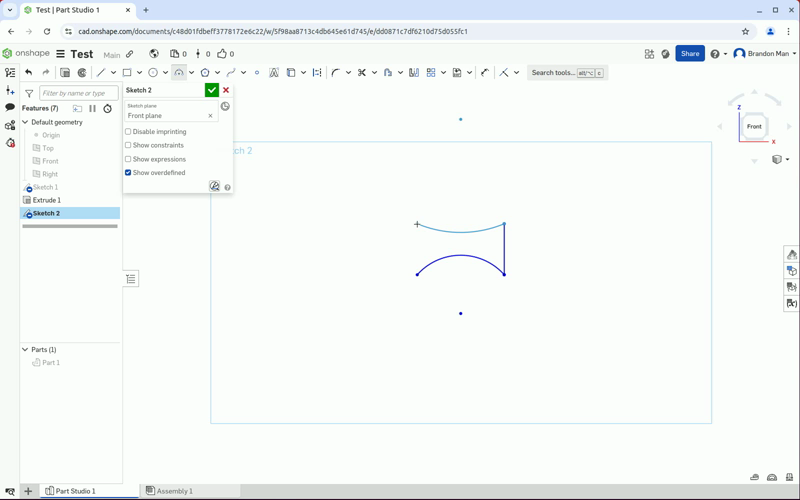
mouse_move(460, 213)
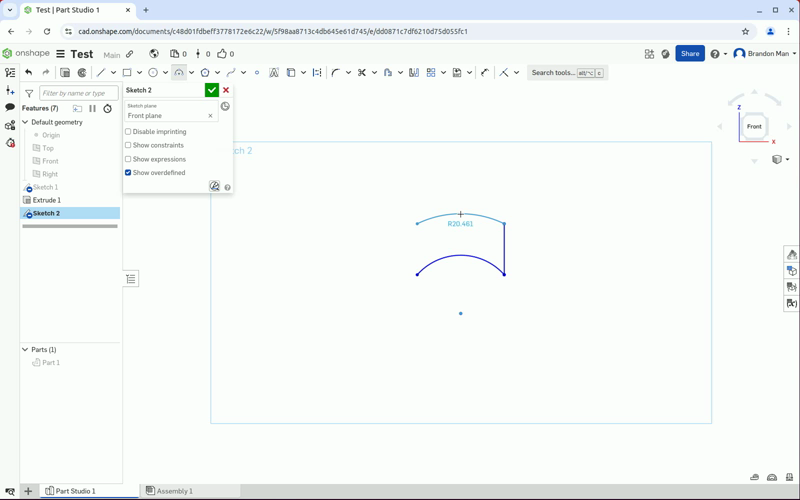
click(460, 213)
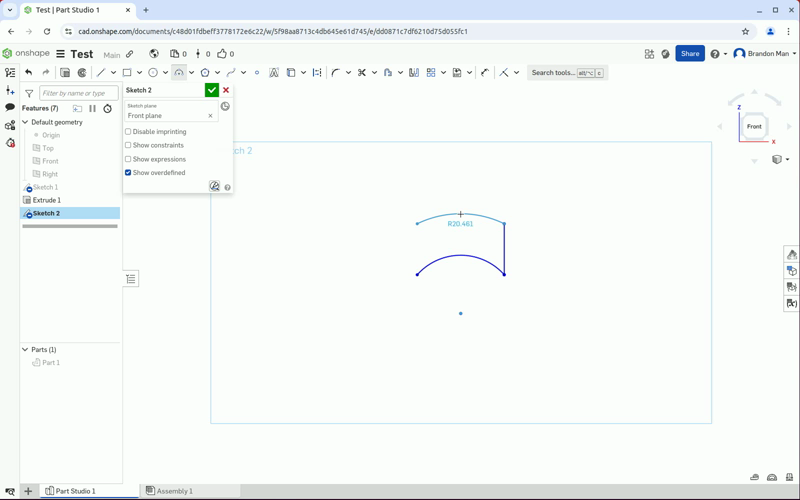
key_up(shift)
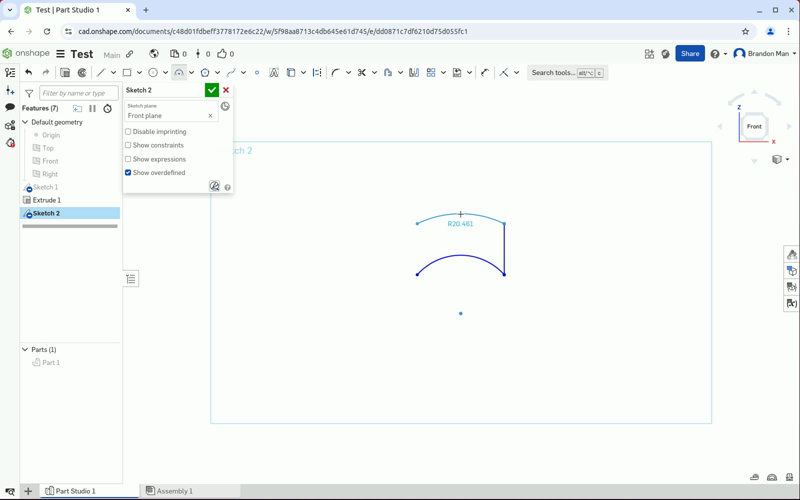
key(esc)
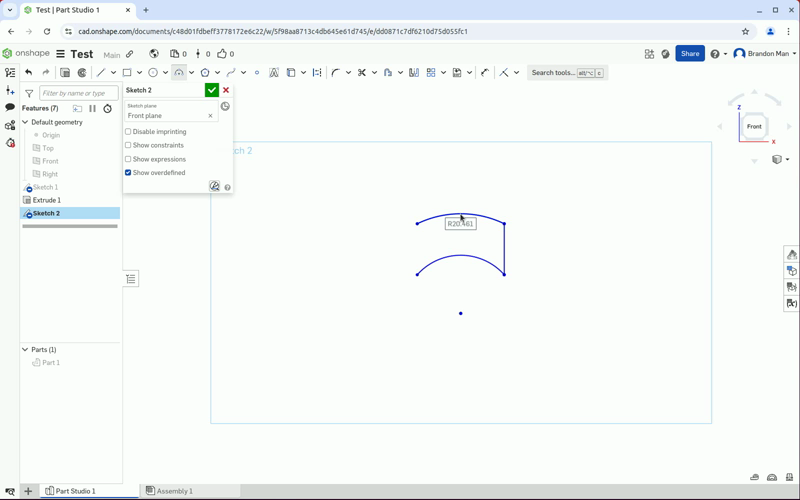
key(l)
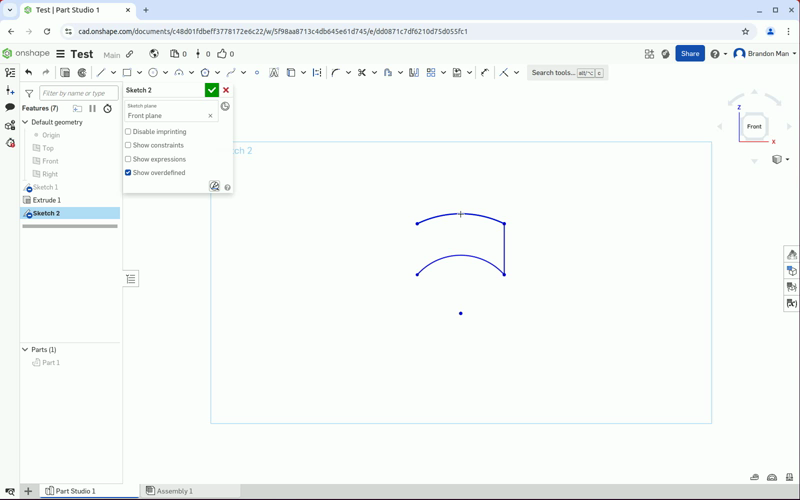
mouse_move(417, 223)
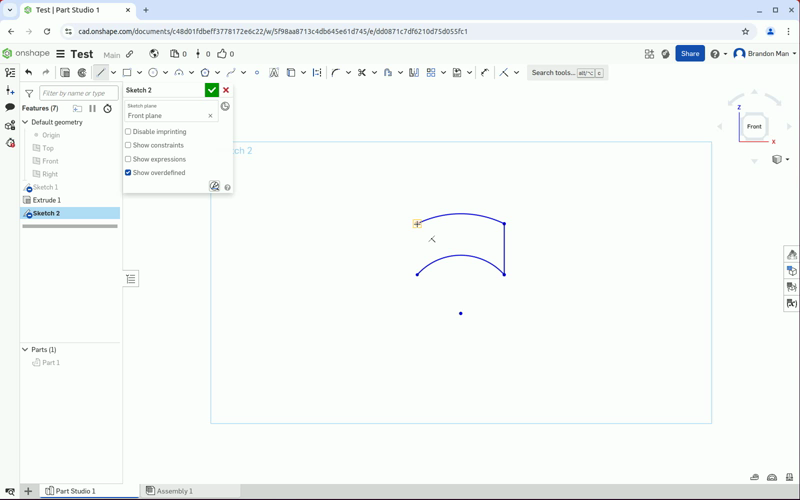
click(417, 223)
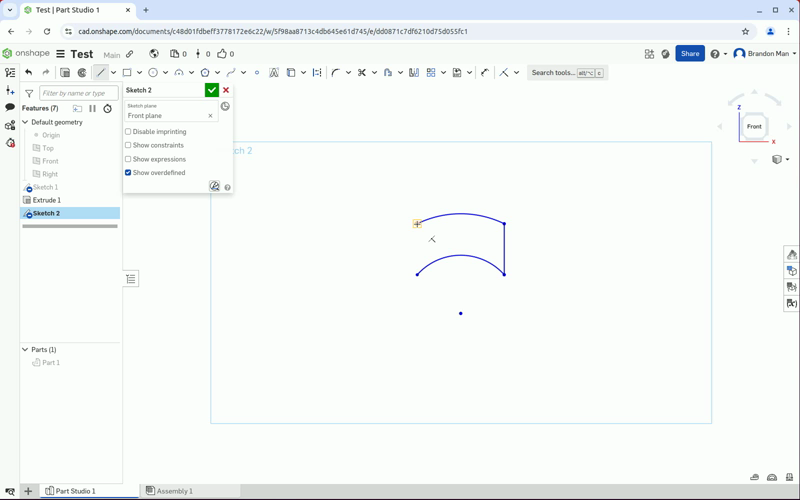
mouse_move(447, 223)
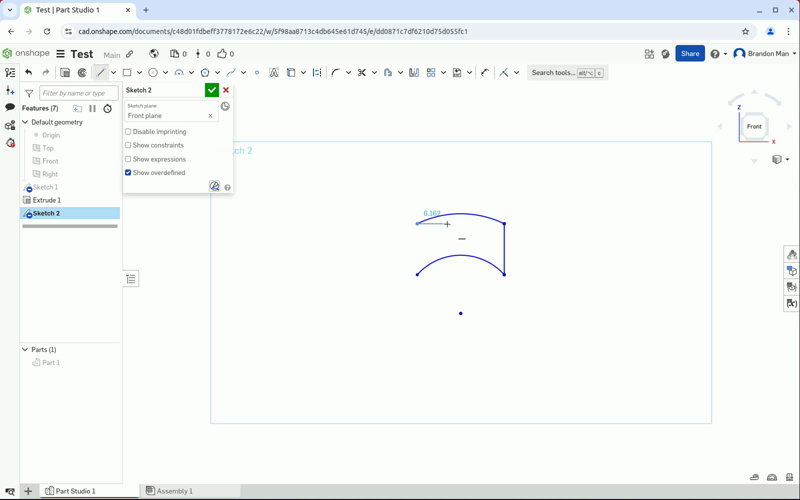
key_down(shift)
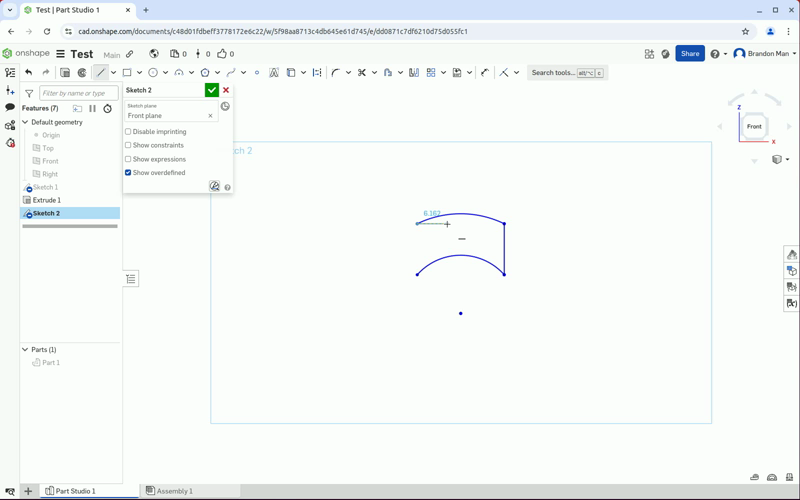
mouse_move(417, 274)
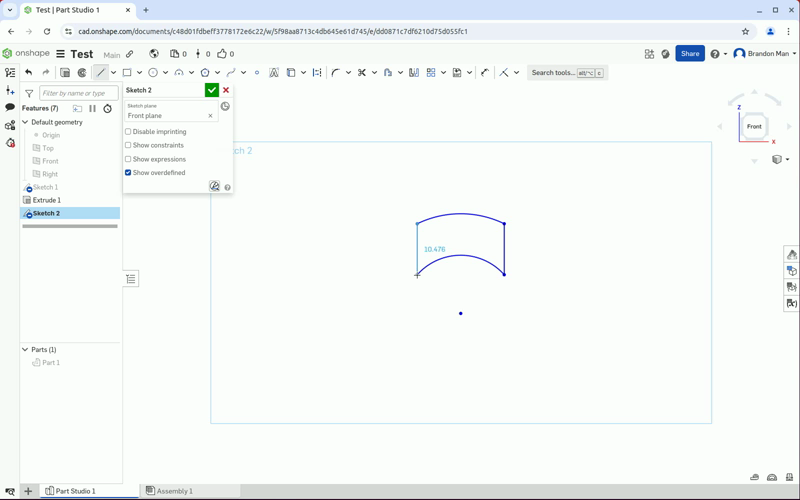
key_up(shift)
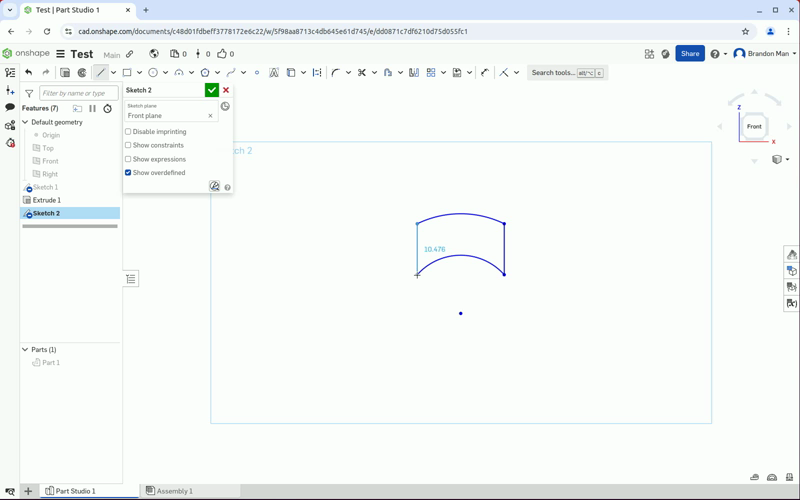
click(417, 274)
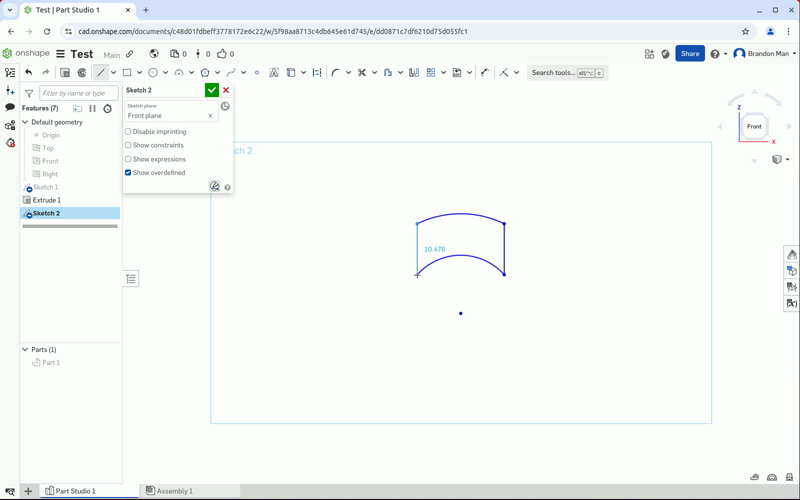
key(esc)
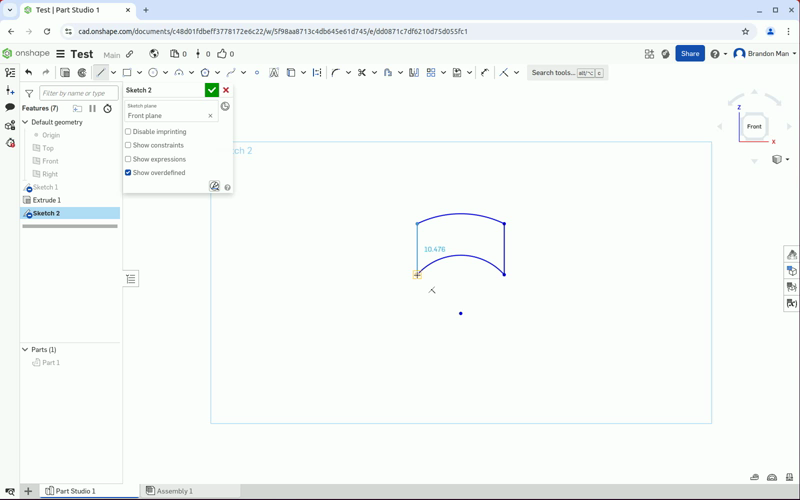
key(l)
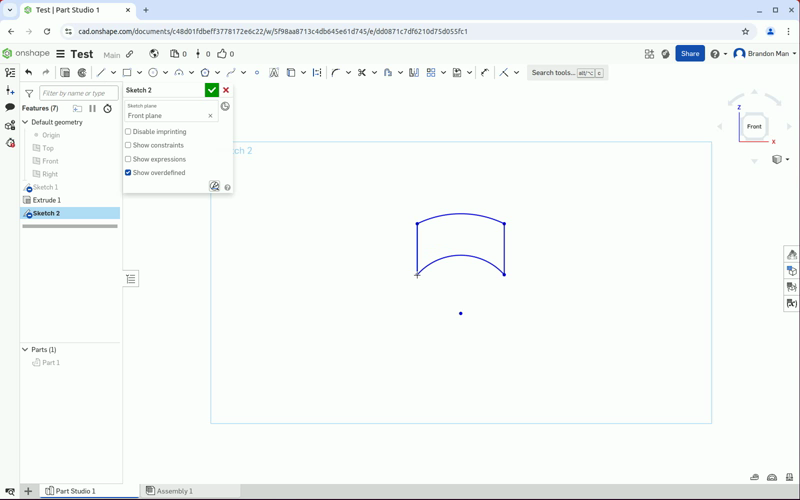
key_down(shift)
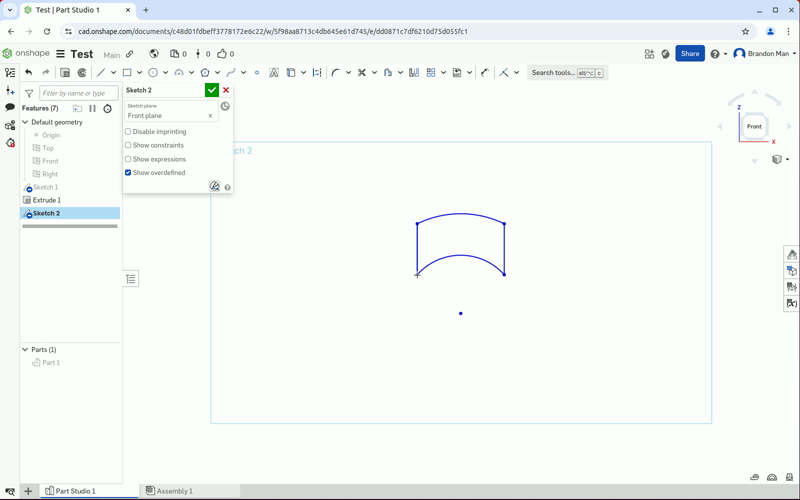
mouse_move(431, 232)
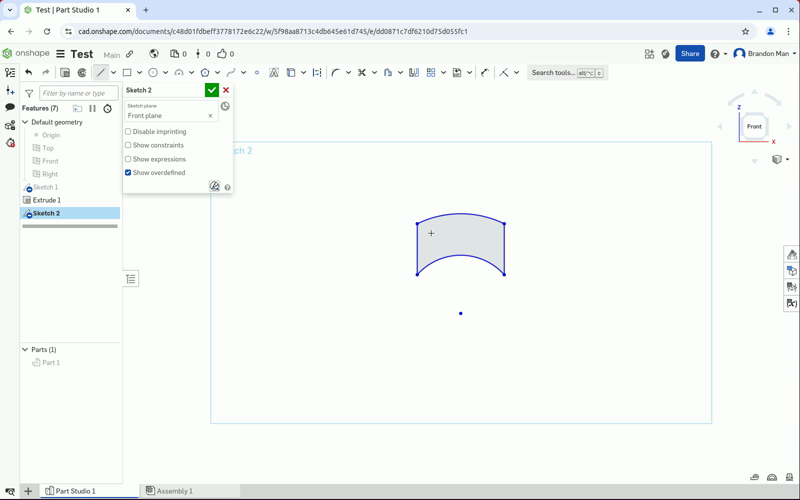
click(431, 232)
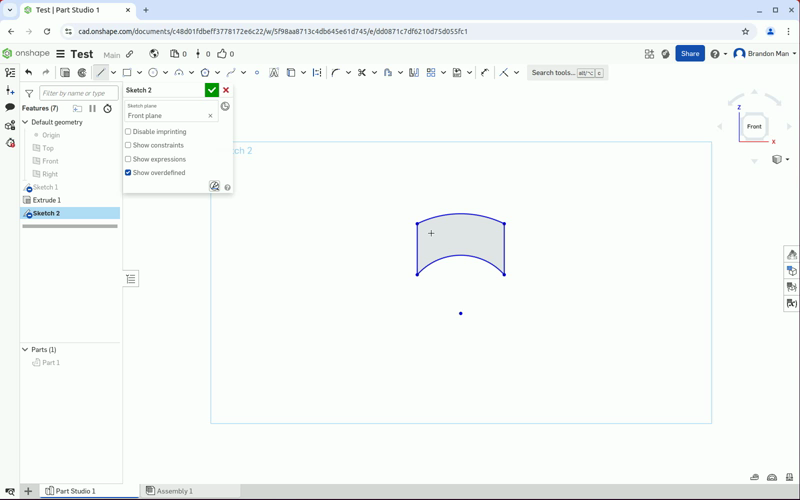
key_up(shift)
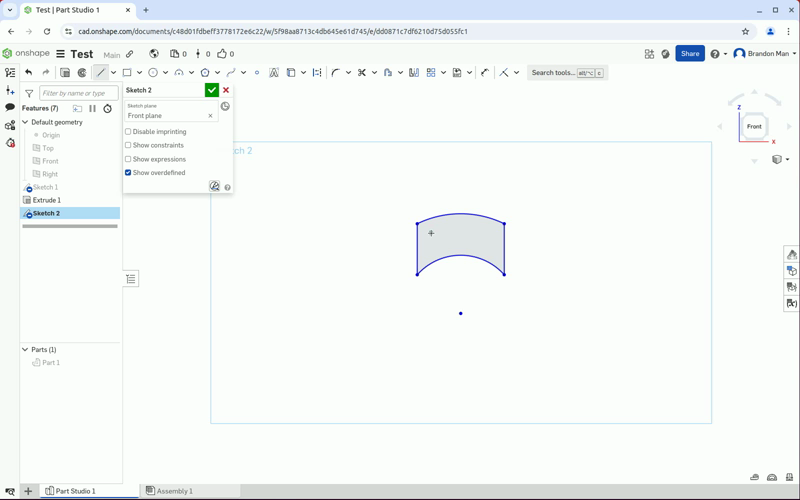
key_down(shift)
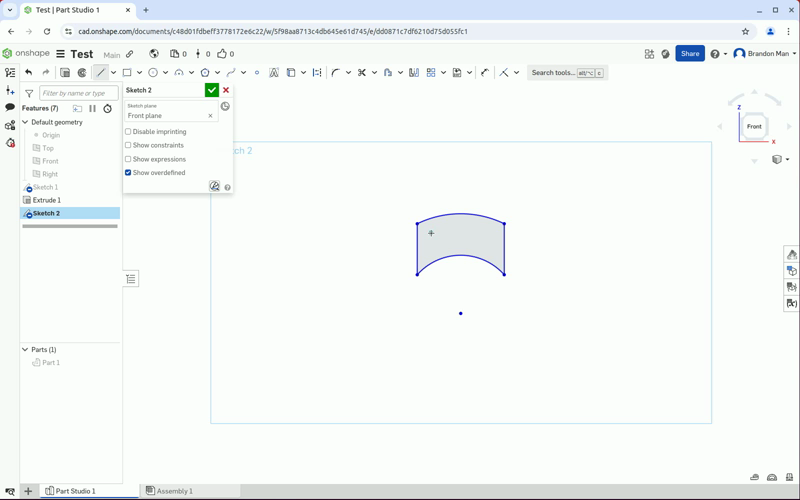
mouse_move(461, 232)
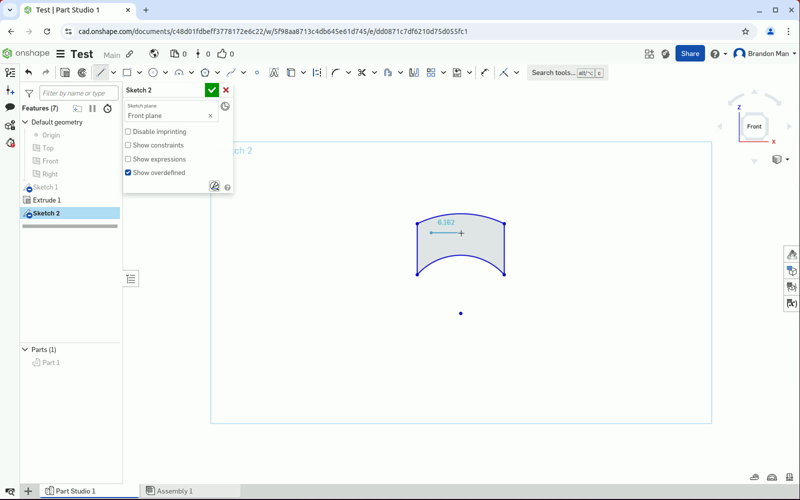
mouse_move(437, 250)
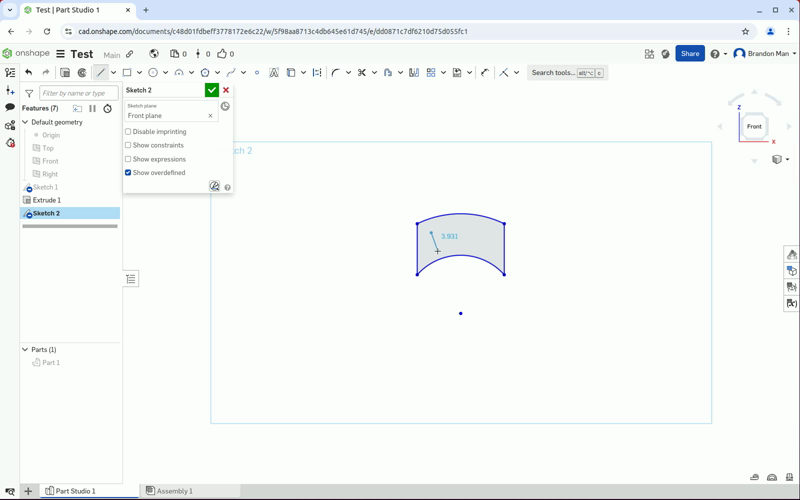
click(437, 250)
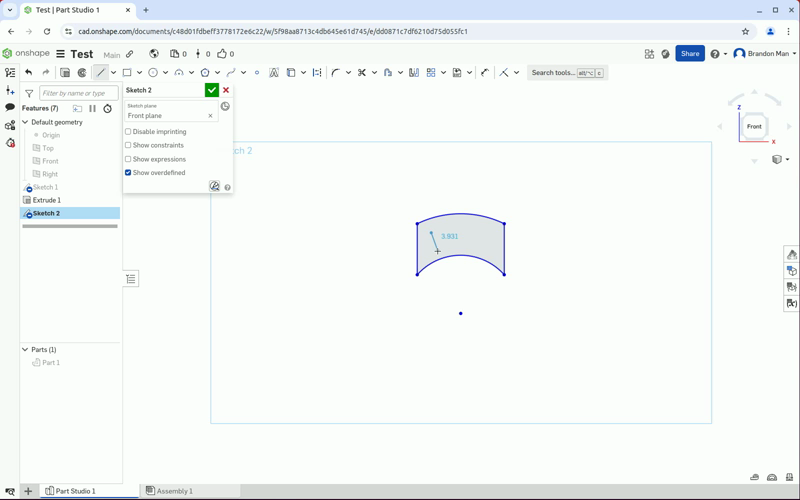
key_up(shift)
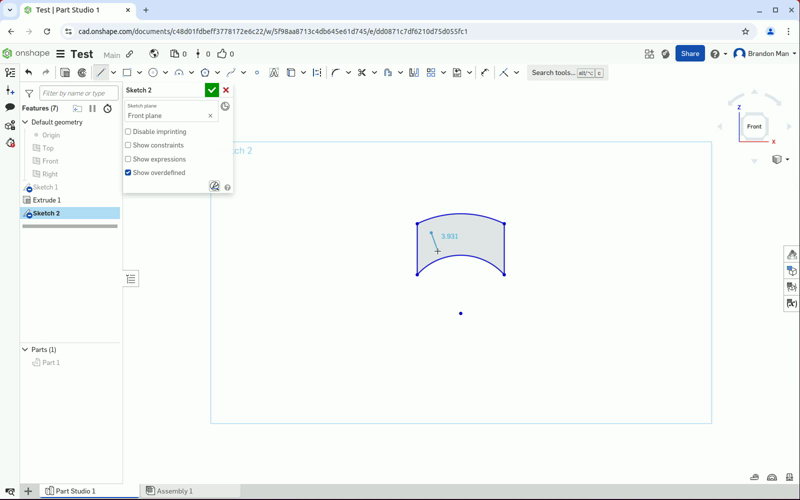
key(esc)
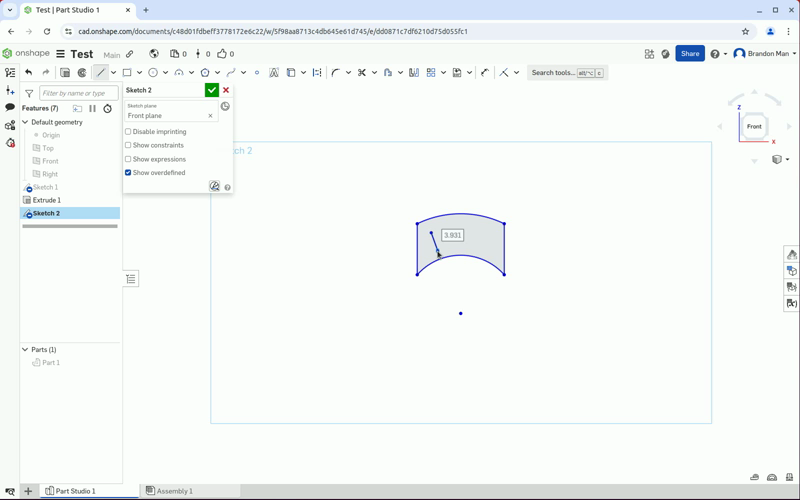
key(a)
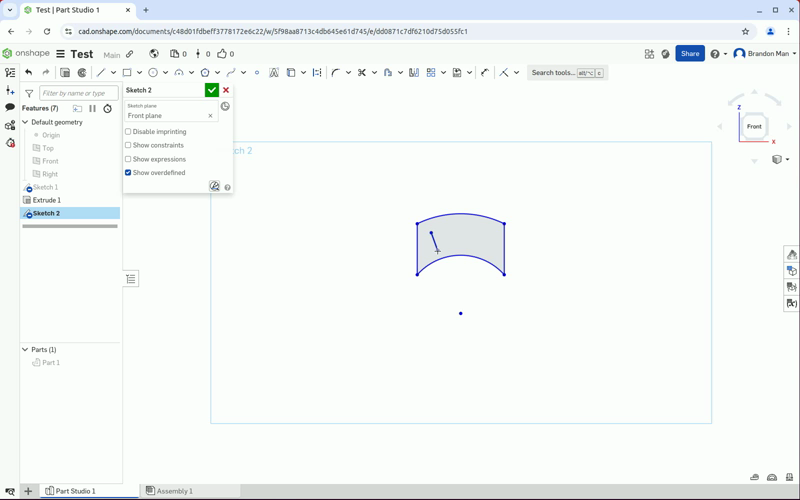
mouse_move(437, 250)
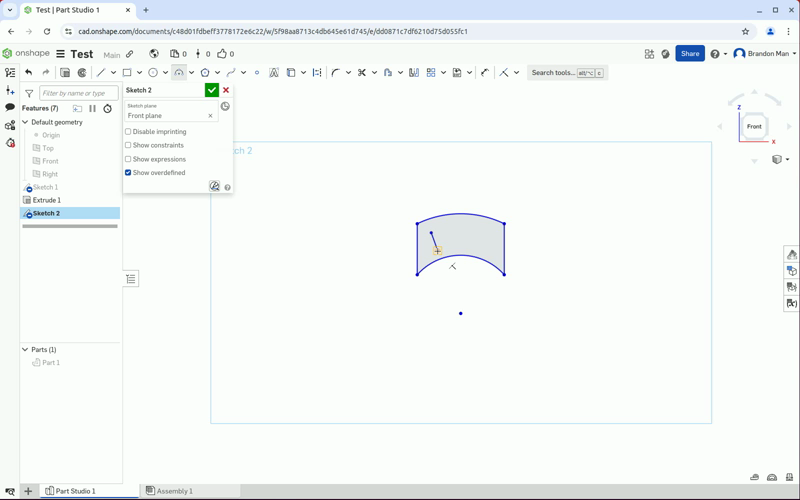
click(437, 250)
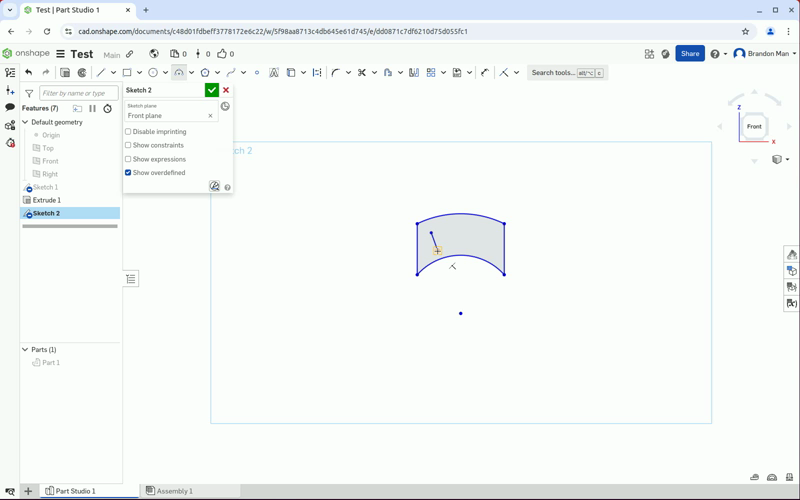
key_down(shift)
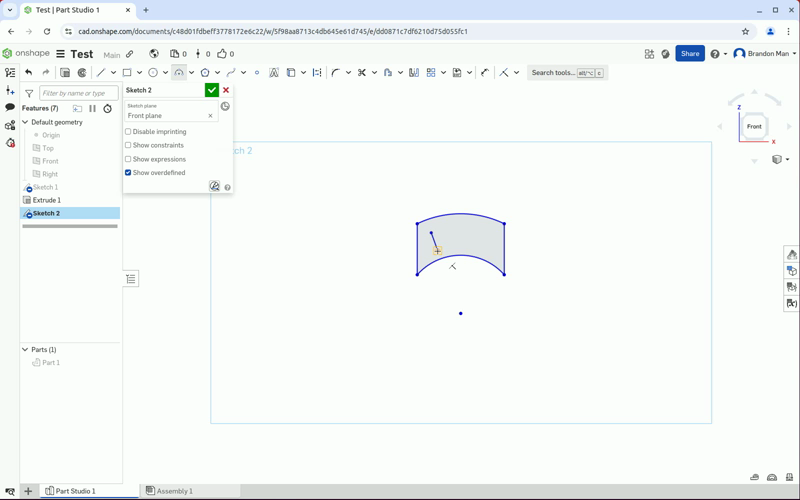
mouse_move(484, 250)
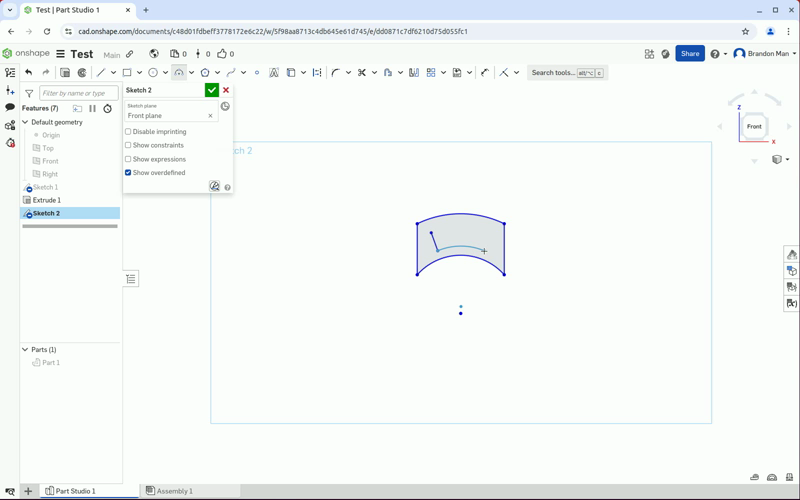
click(484, 250)
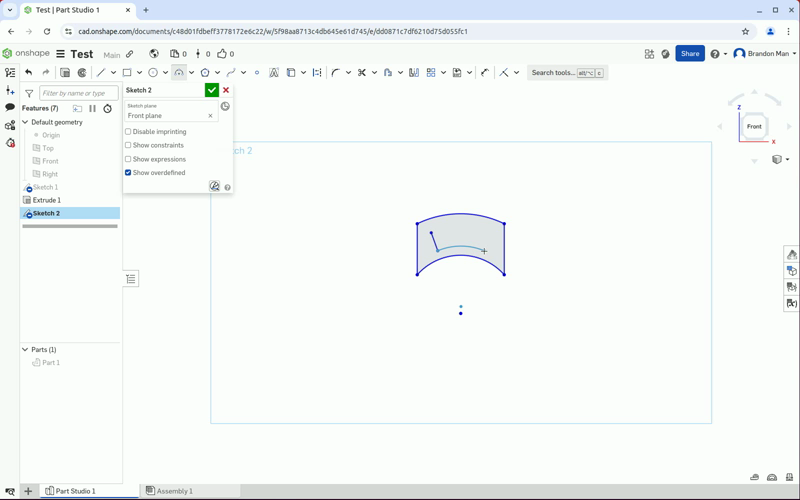
mouse_move(460, 246)
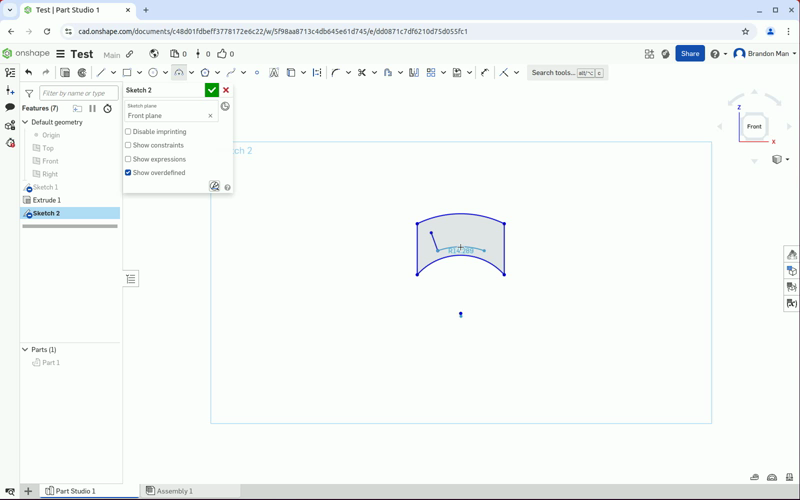
click(460, 246)
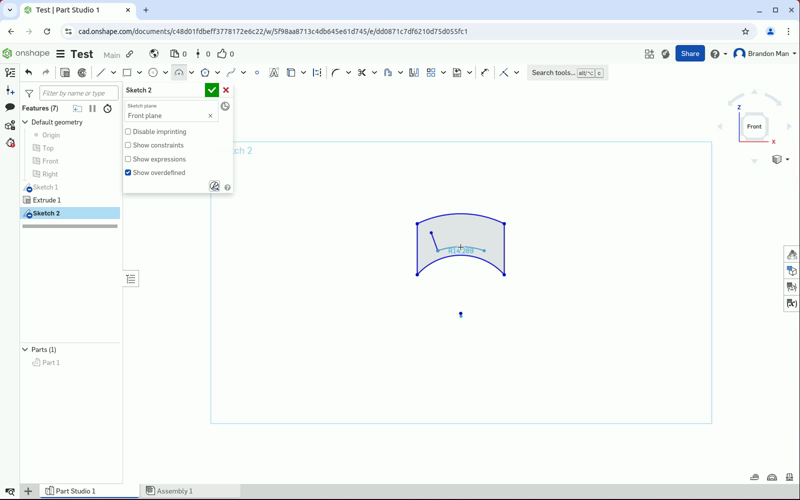
key_up(shift)
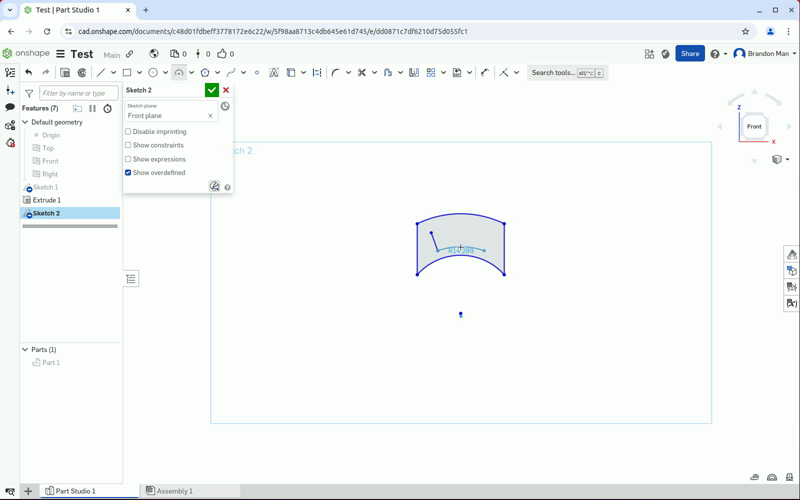
key(esc)
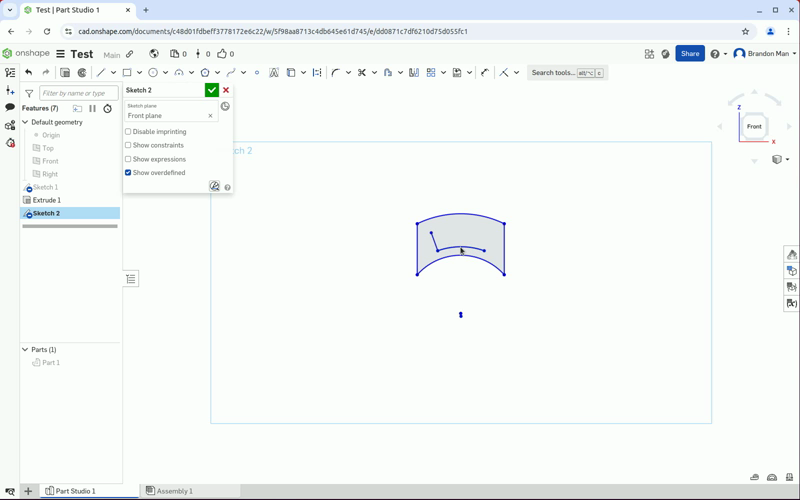
key(l)
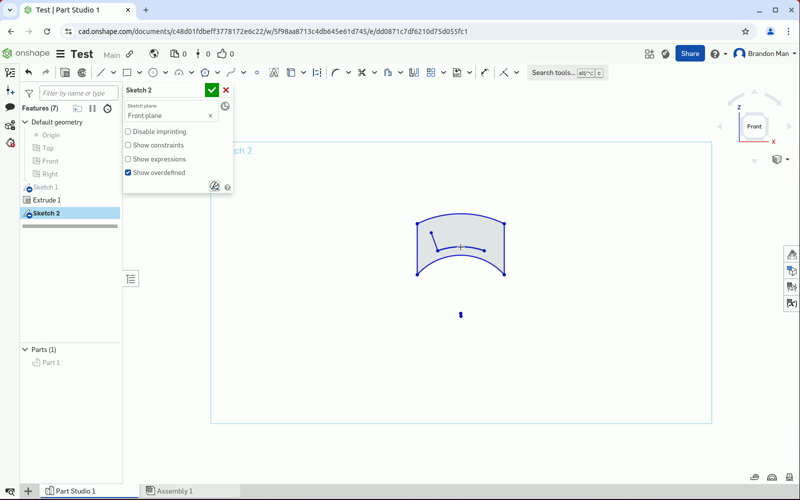
mouse_move(484, 250)
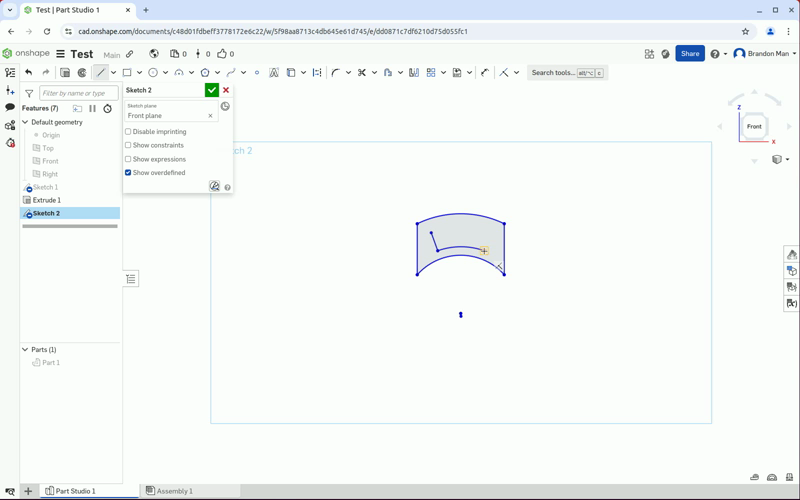
click(484, 250)
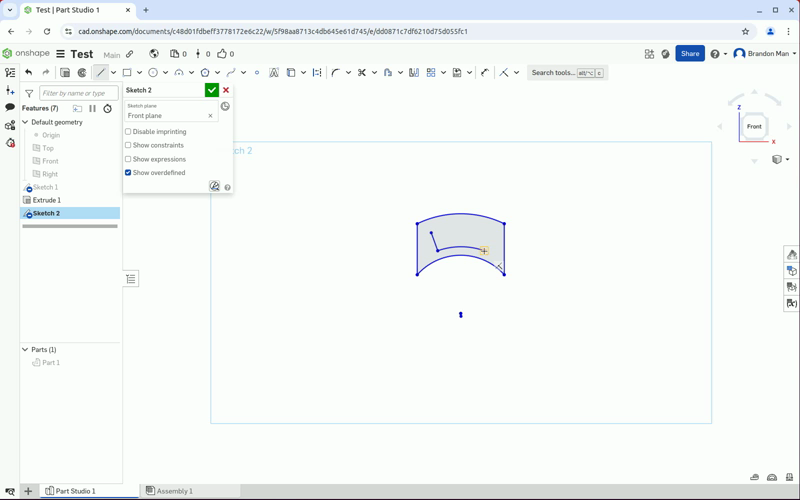
key_down(shift)
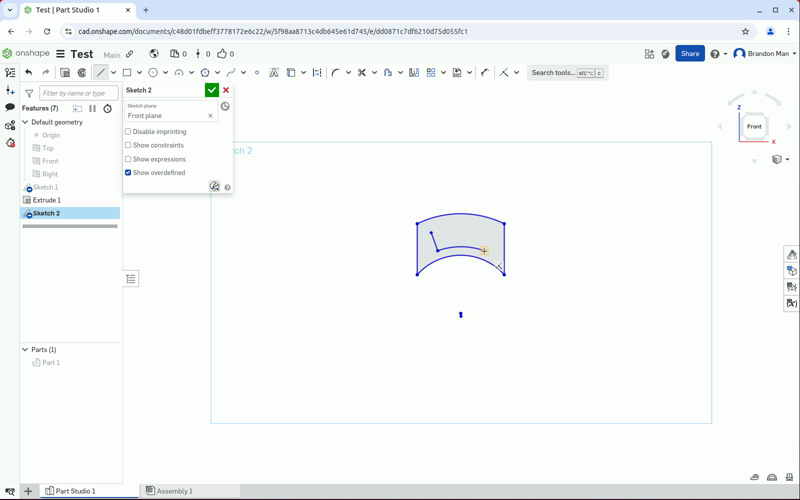
mouse_move(514, 250)
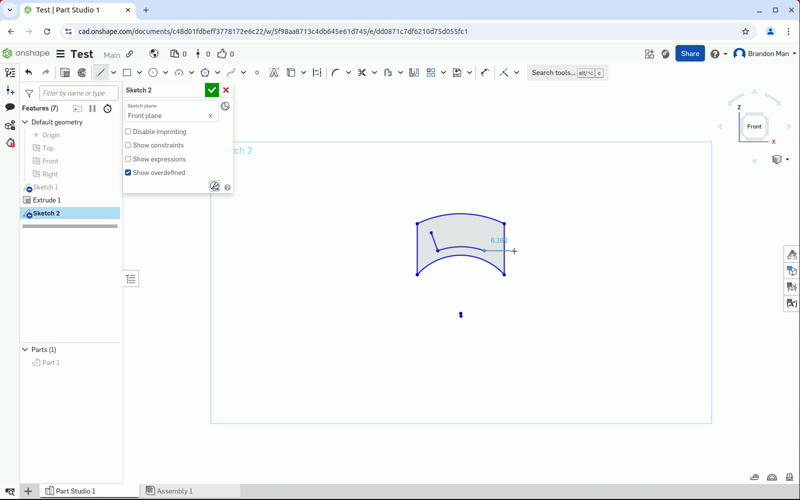
mouse_move(490, 232)
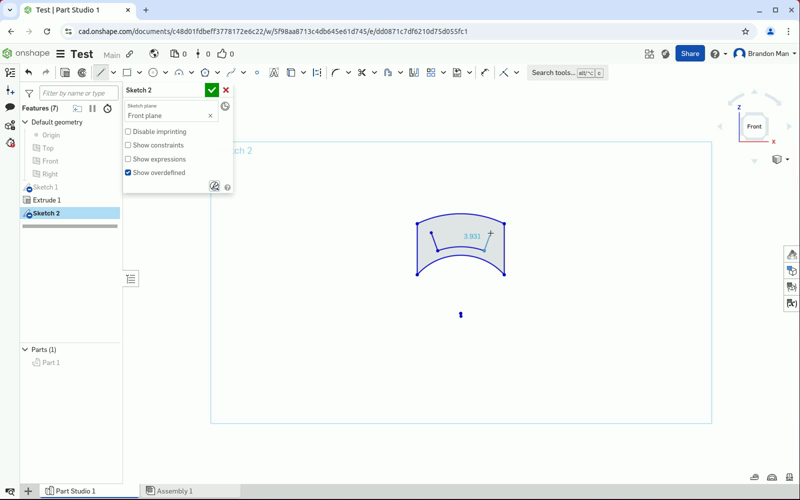
click(490, 232)
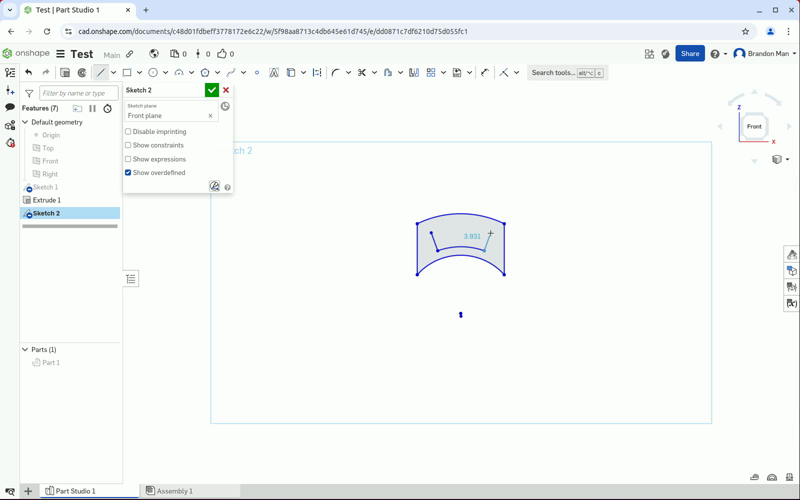
key_up(shift)
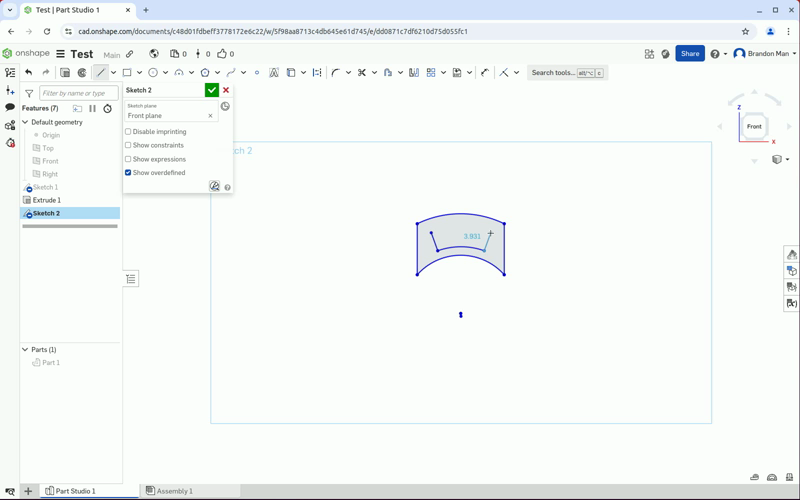
key(esc)
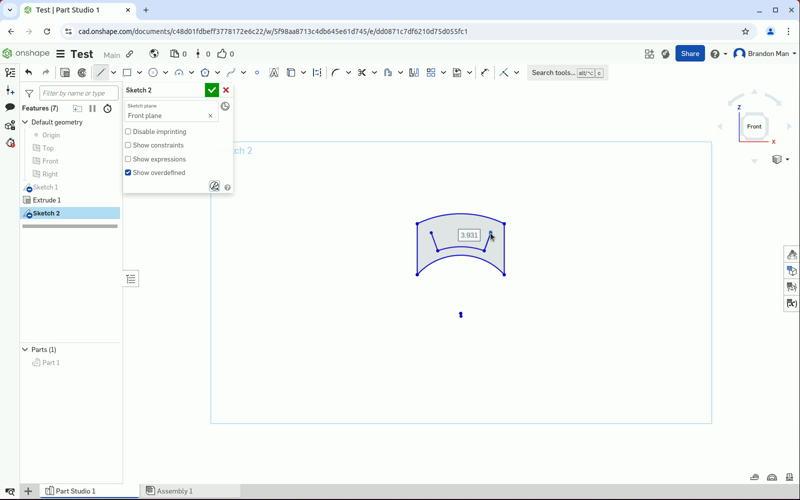
key(a)
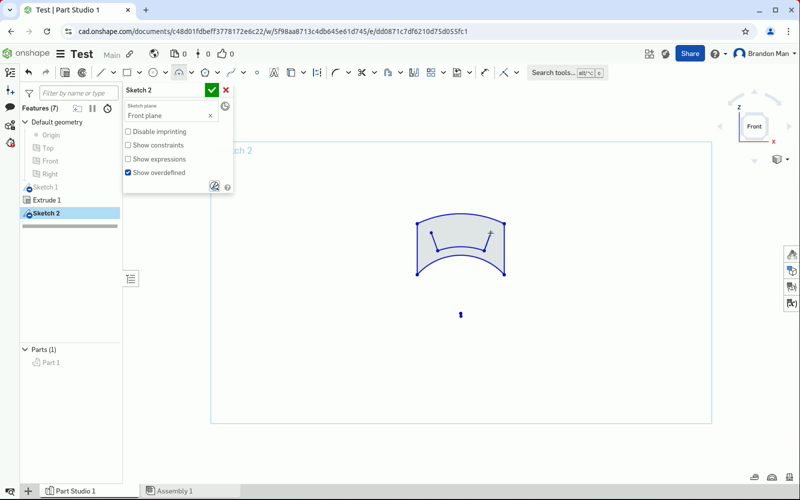
mouse_move(490, 232)
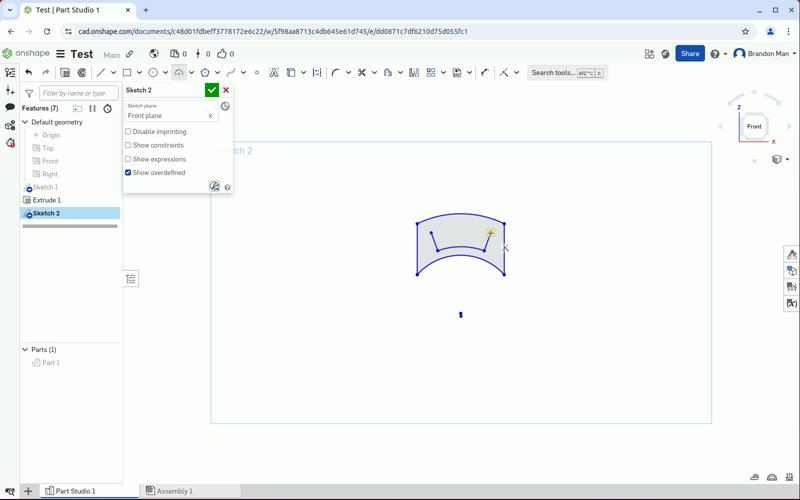
click(490, 232)
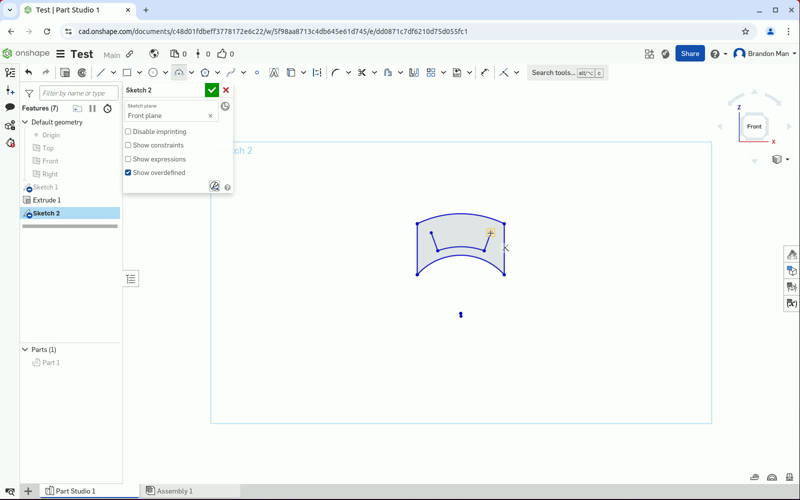
mouse_move(431, 232)
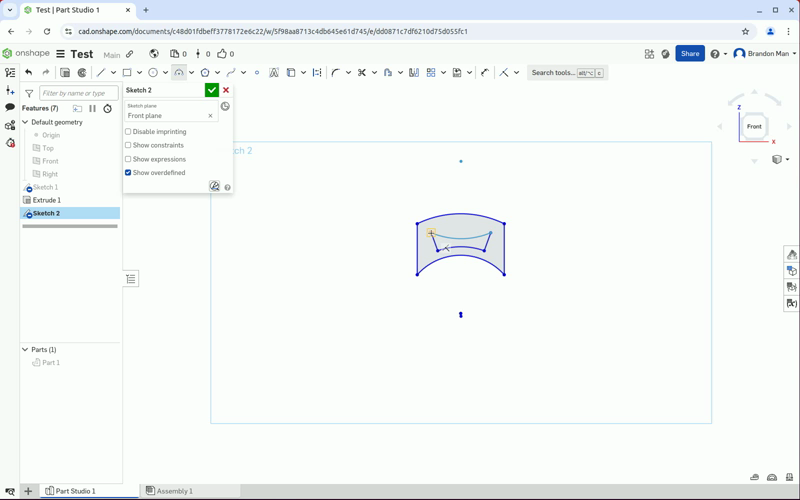
click(431, 232)
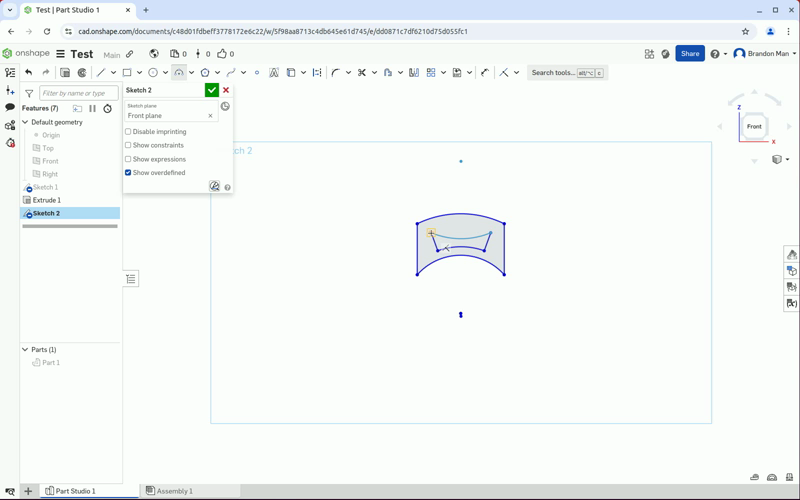
key_down(shift)
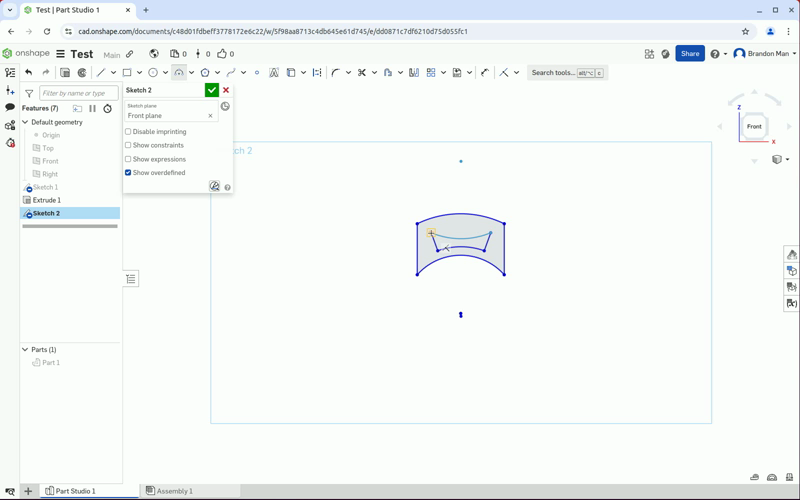
mouse_move(460, 227)
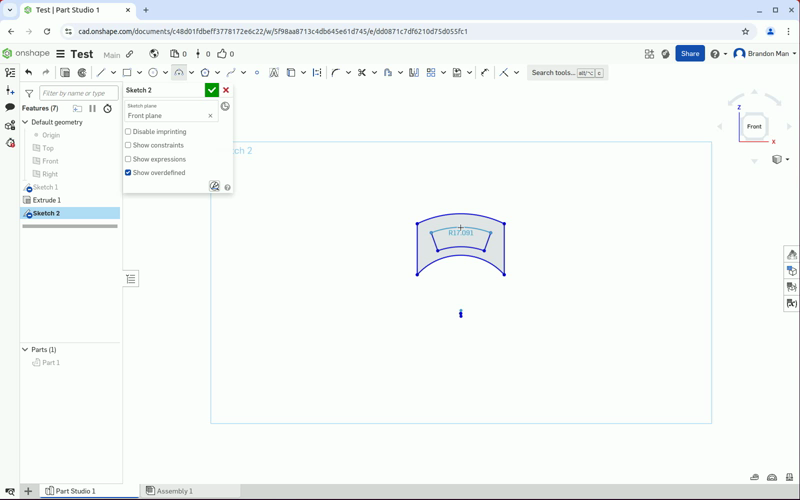
click(460, 227)
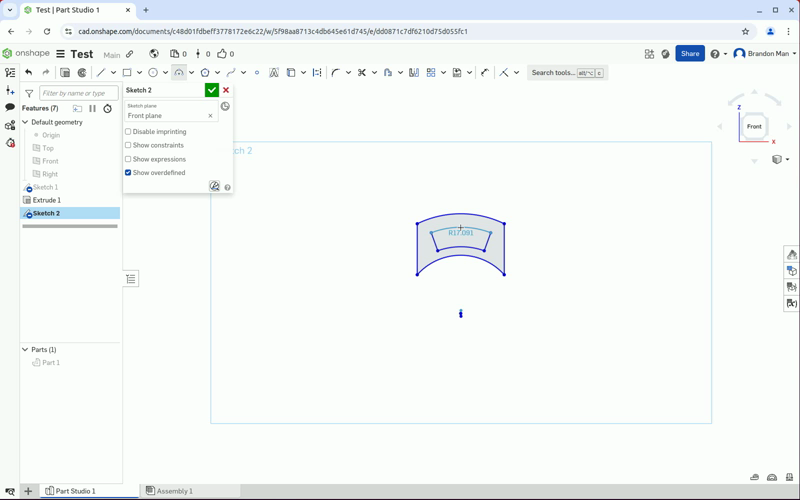
key_up(shift)
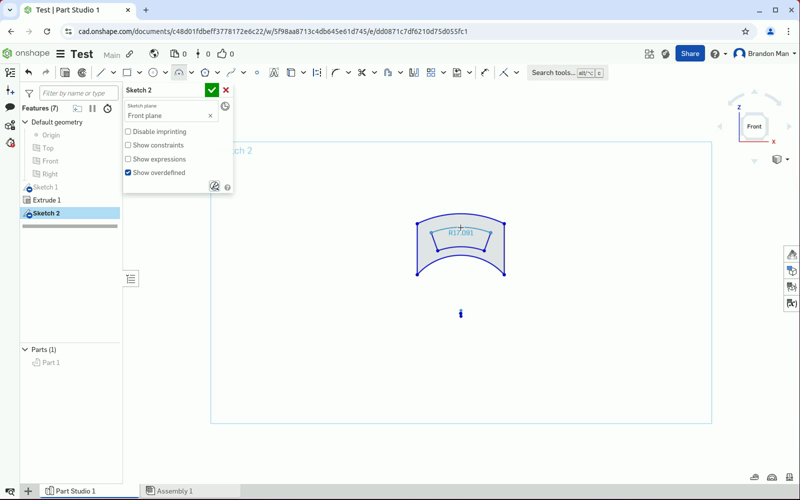
key(esc)
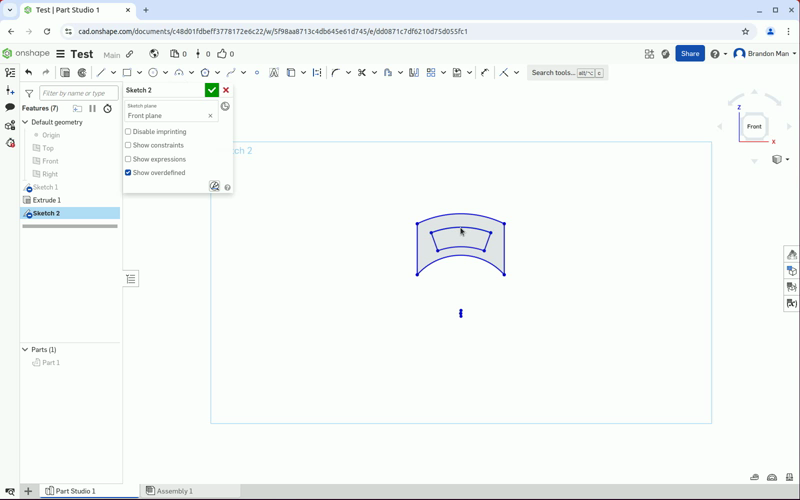
mouse_move(427, 259)
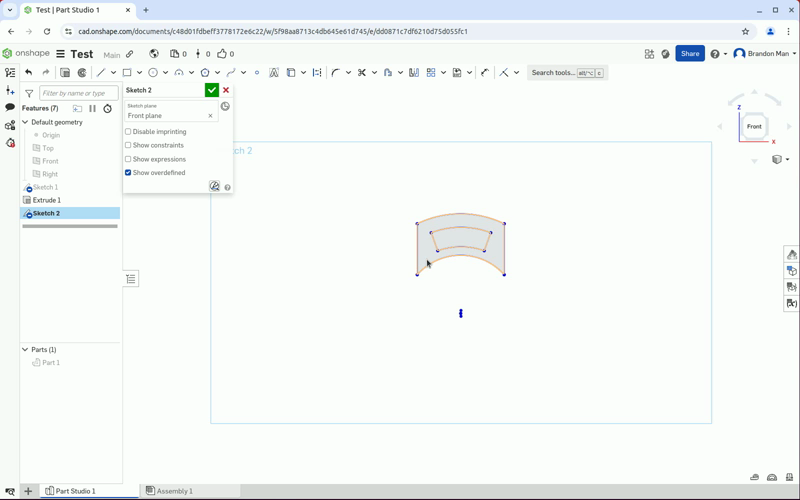
click(427, 259)
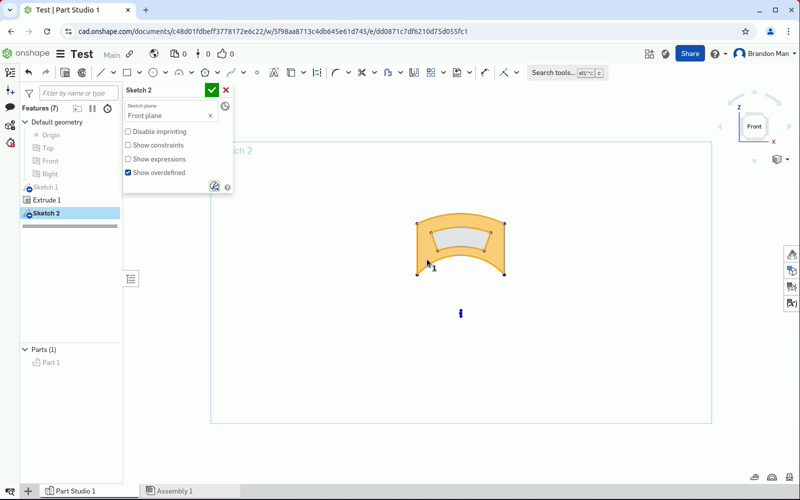
mouse_move(73, 352)
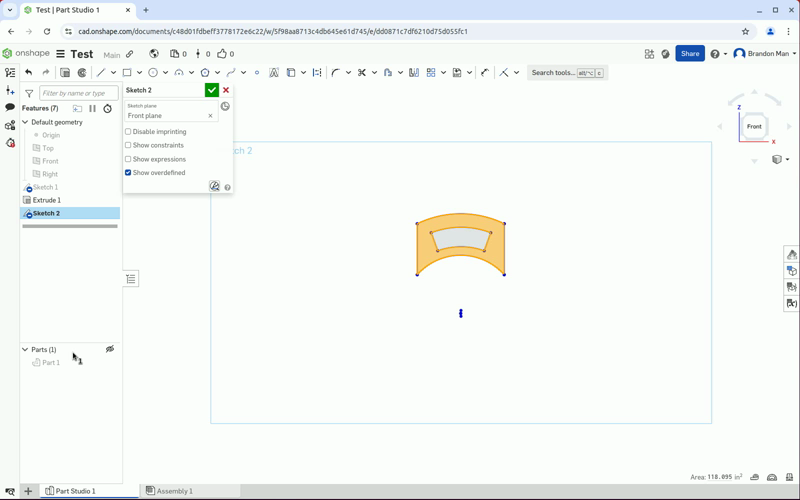
key(shift+y)
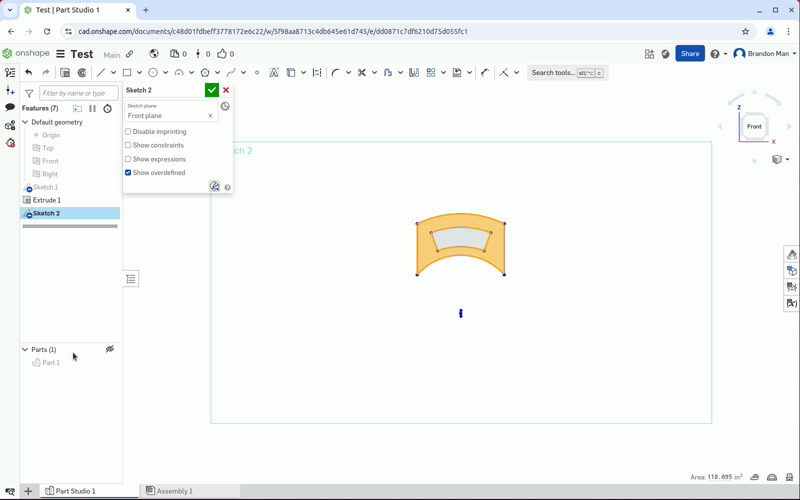
key(shift+e)
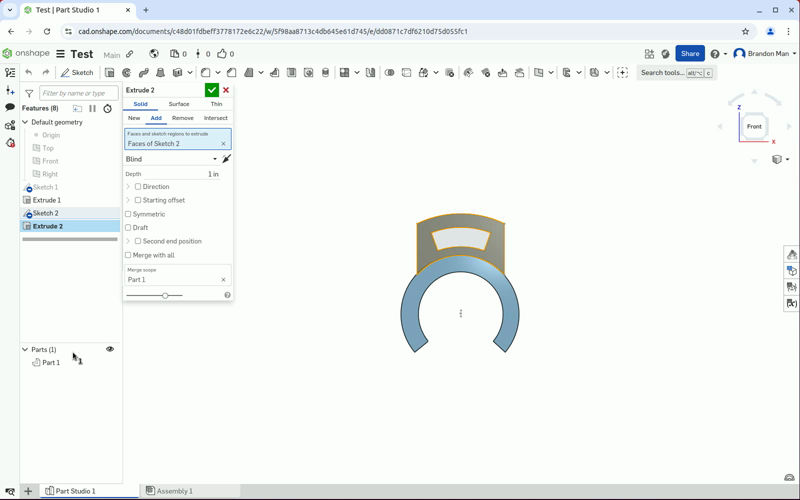
mouse_move(143, 106)
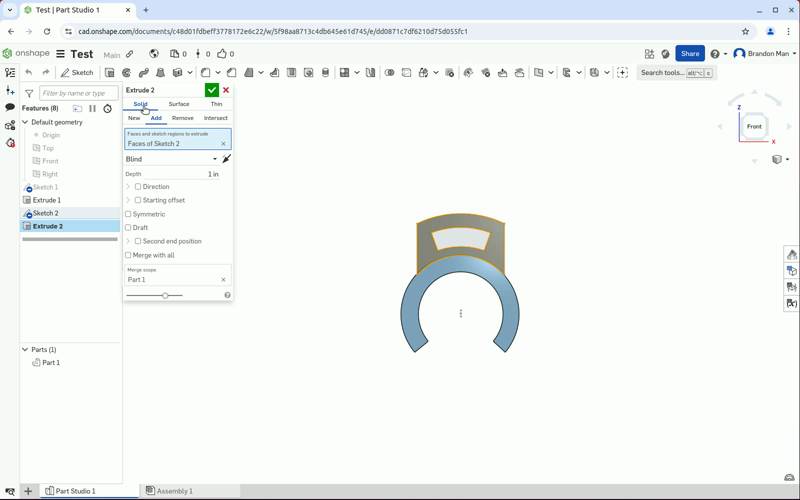
click(143, 106)
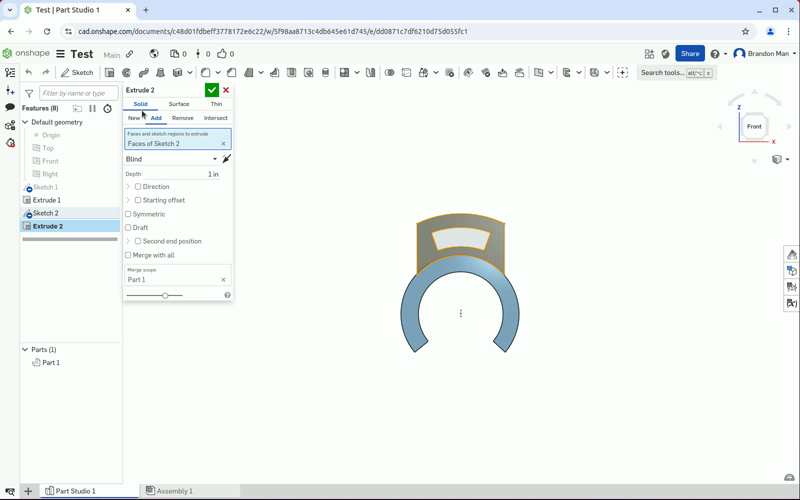
mouse_move(137, 120)
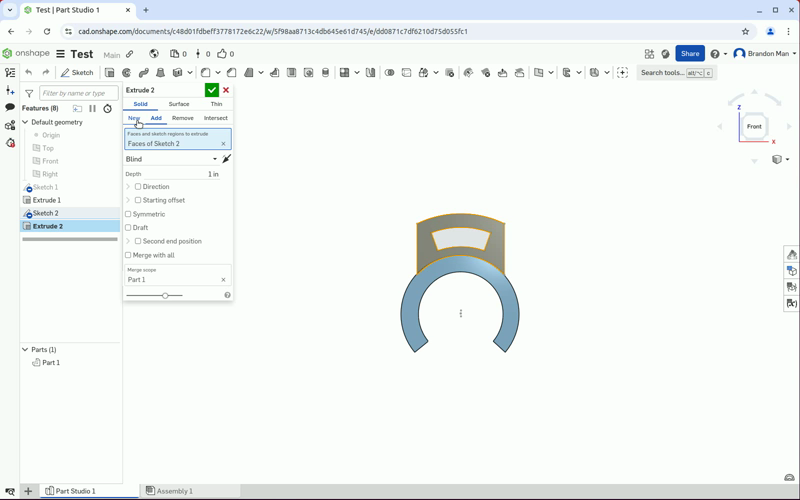
click(137, 120)
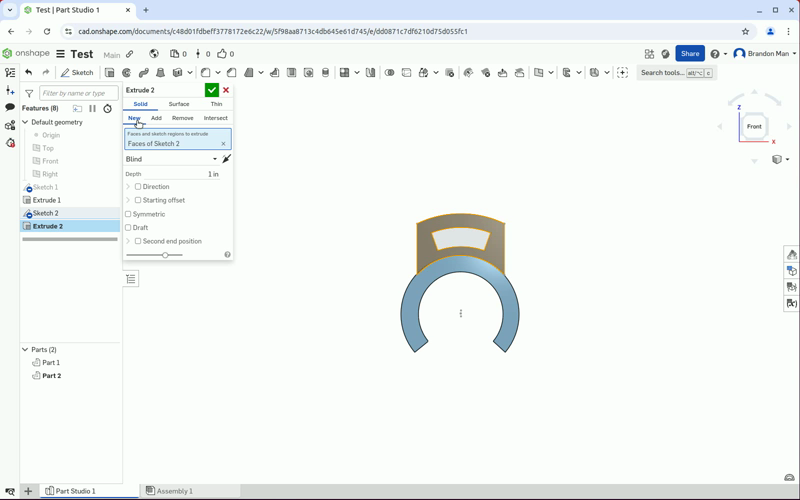
key(tab, 4)
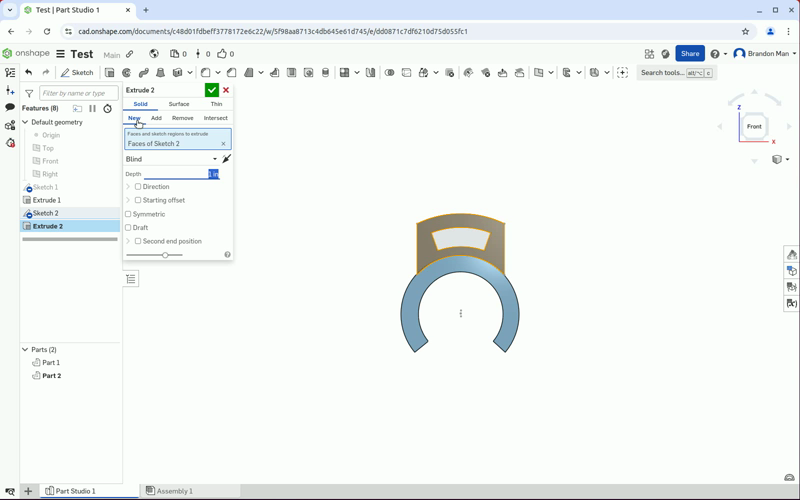
text(5.777)
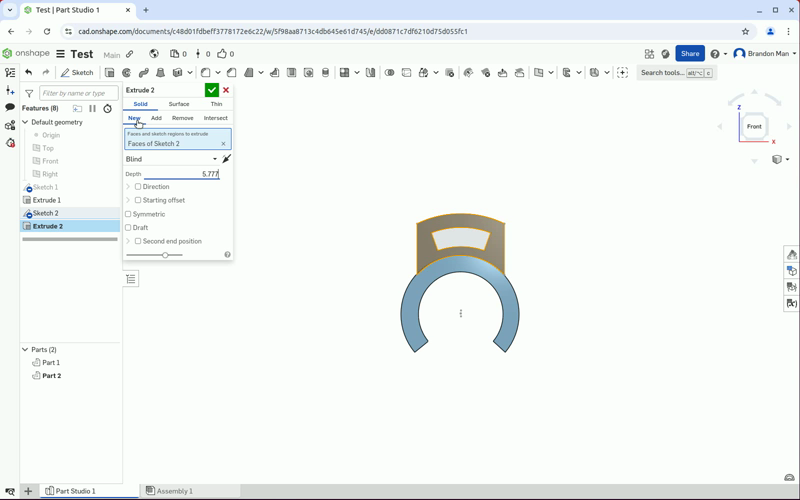
key(enter)
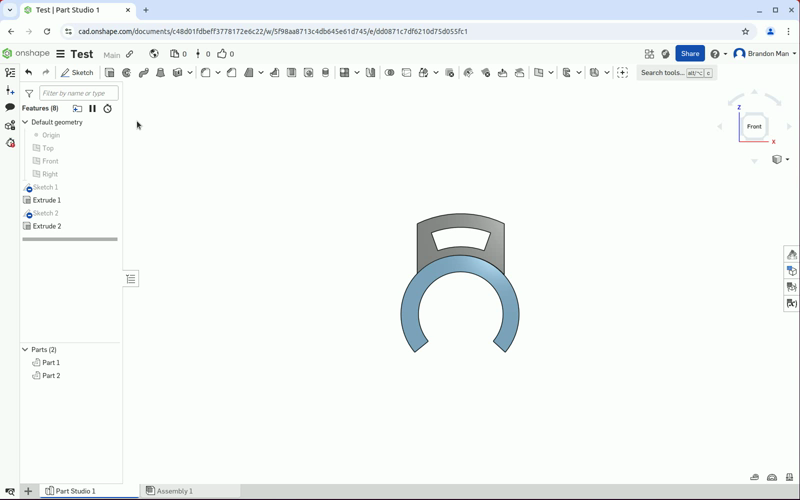
key(shift+h)
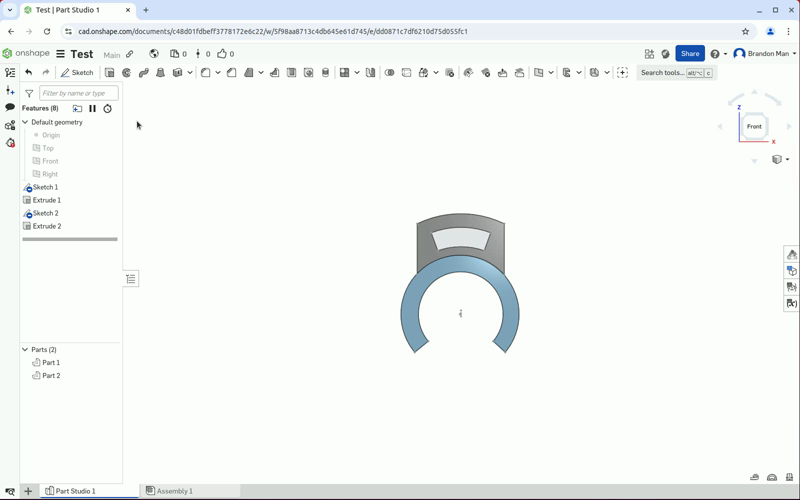
key(shift+h)
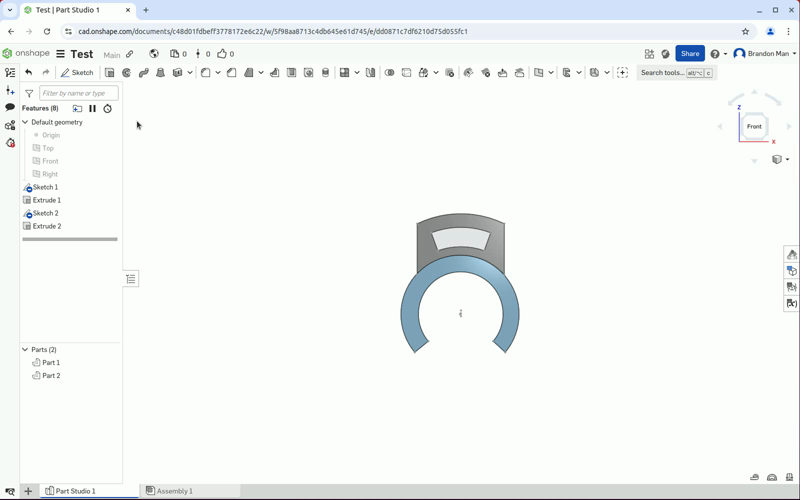
key(shift+7)
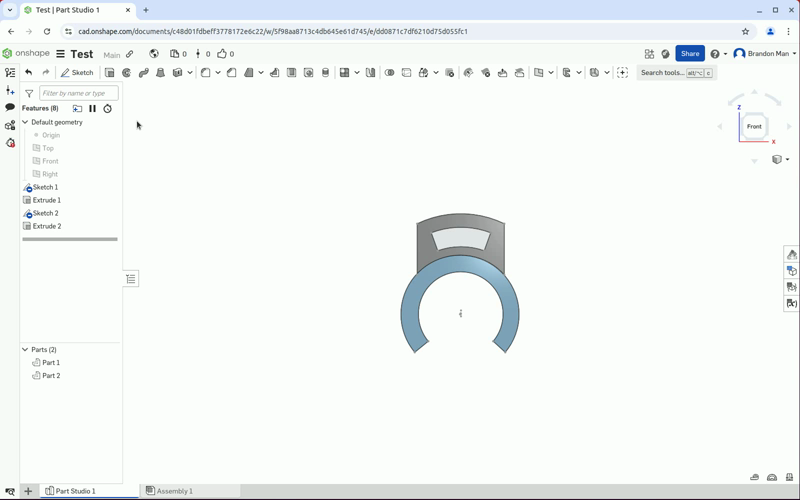
key(left, 2)
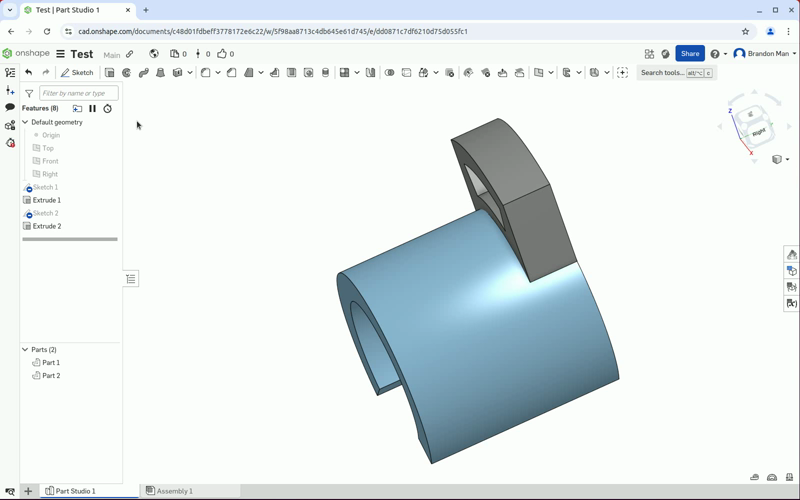
key(down, 2)
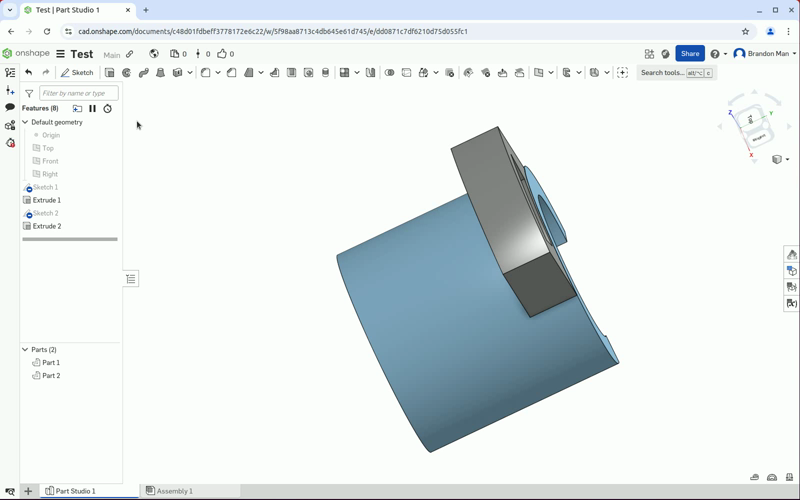
key(up, 2)
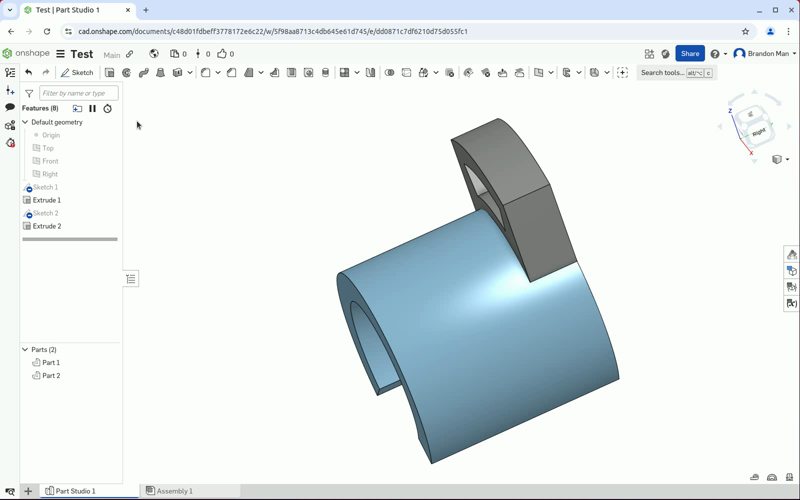
key(right, 2)
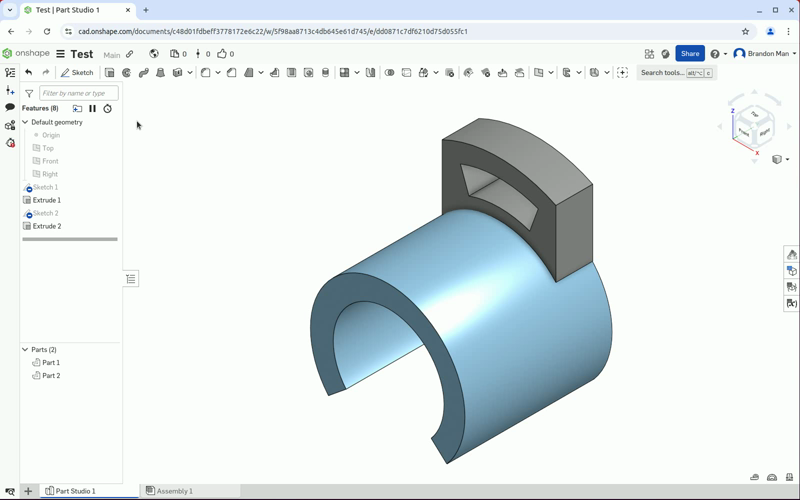
mouse_move(73, 189)
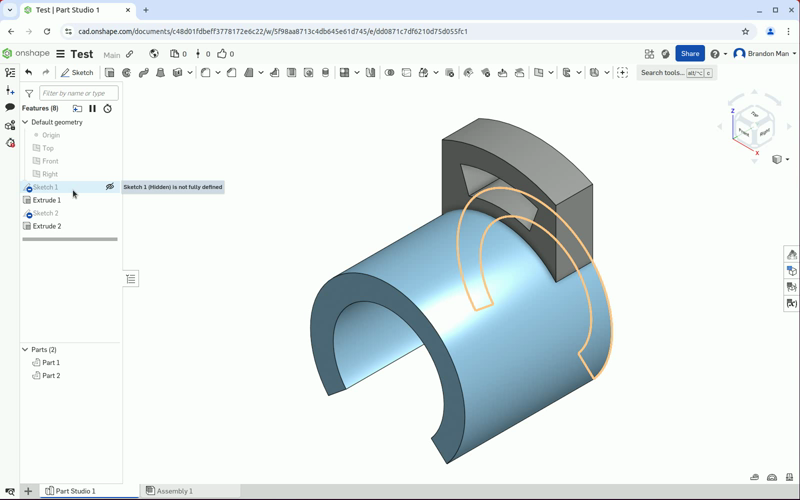
click(73, 189)